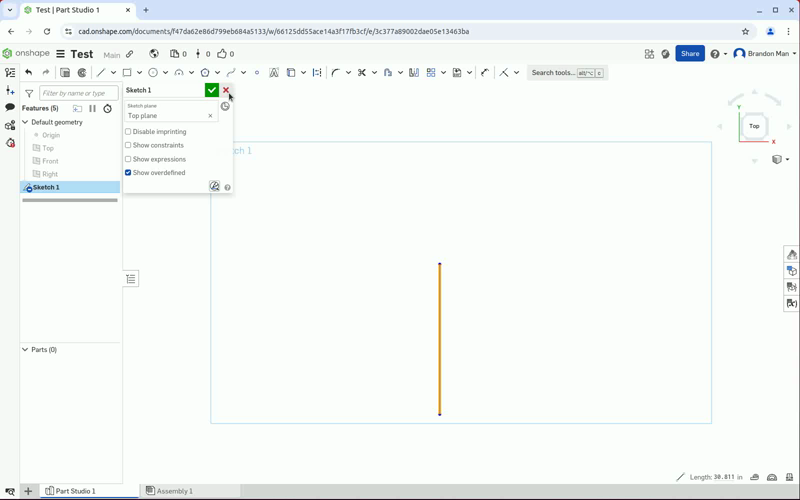
key(shift+h)
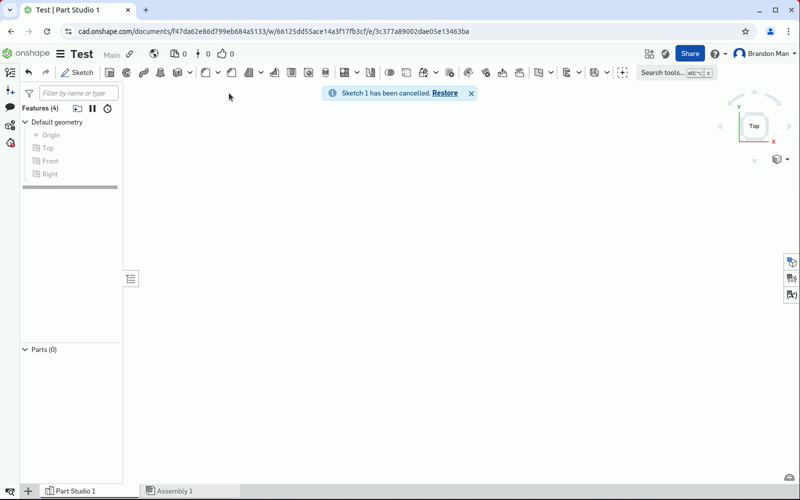
mouse_move(73, 352)
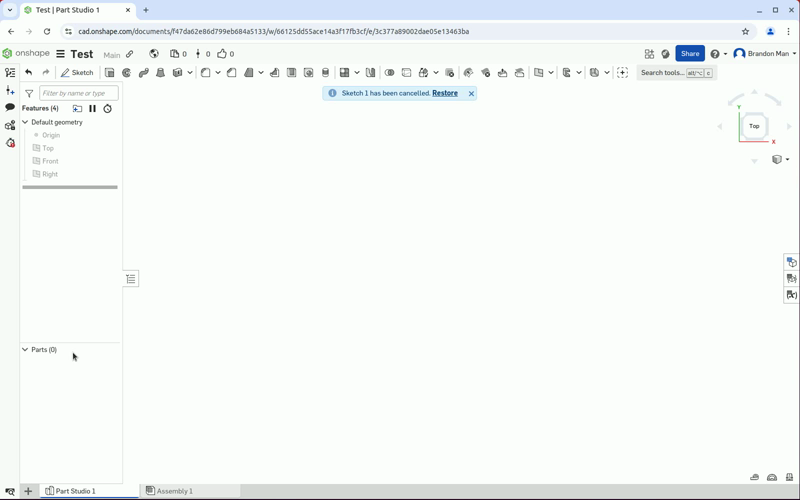
key(y)
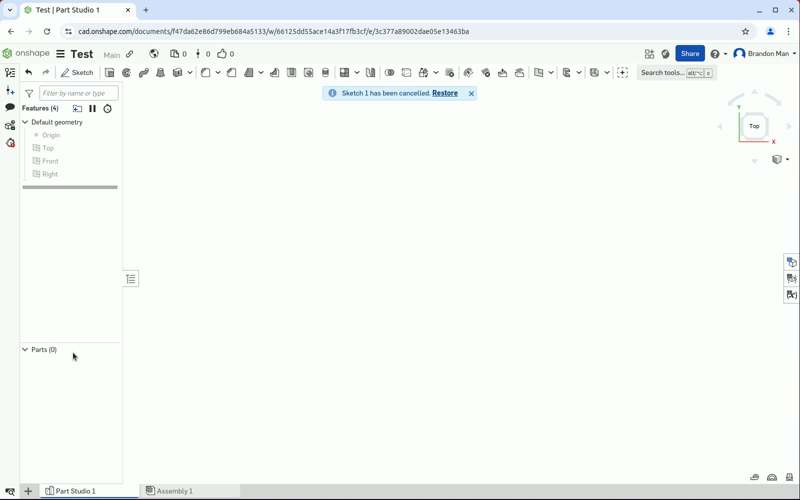
key(shift+p)
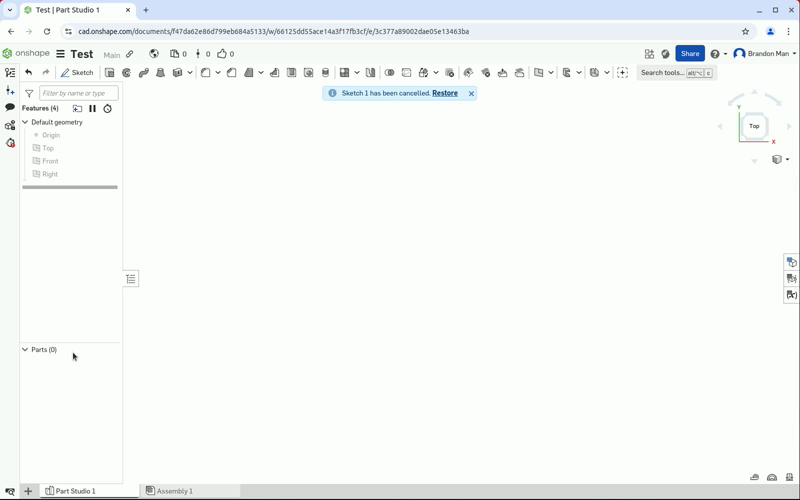
key(space)
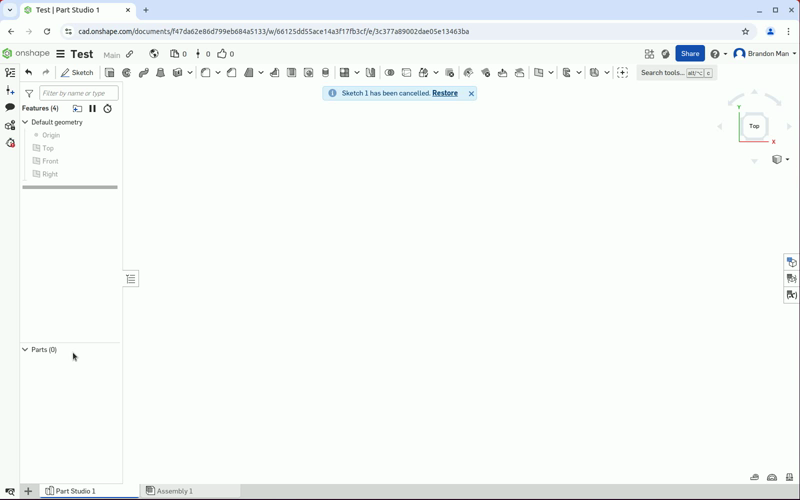
key_down(shift)
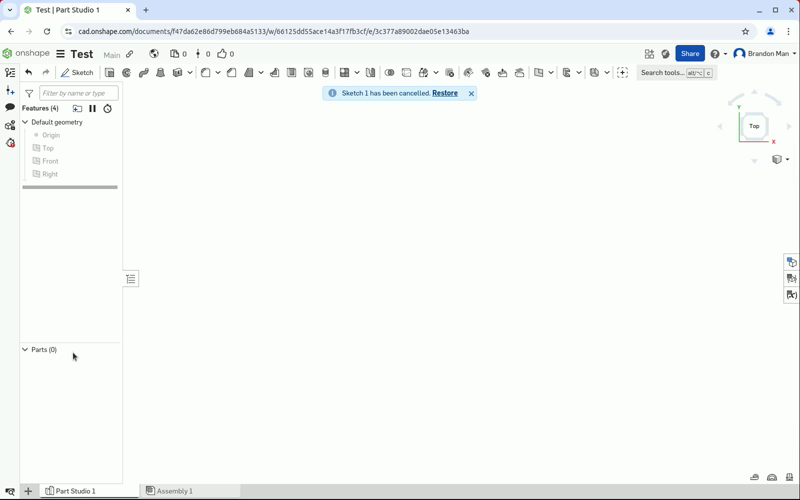
key(up)
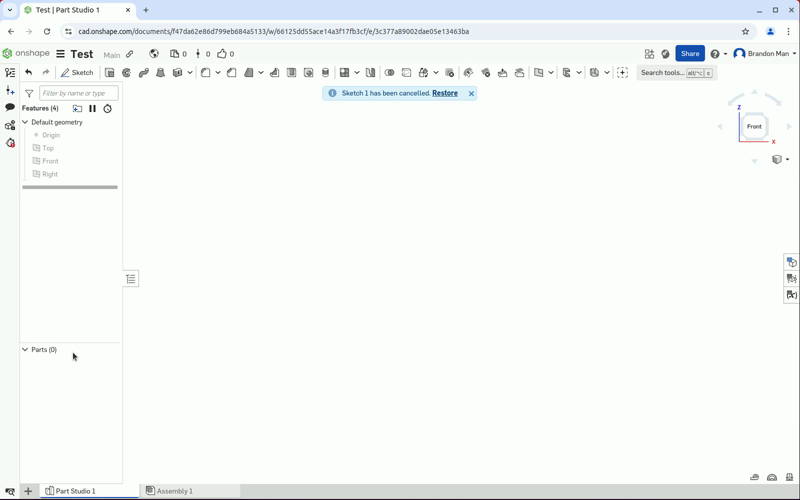
key_up(shift)
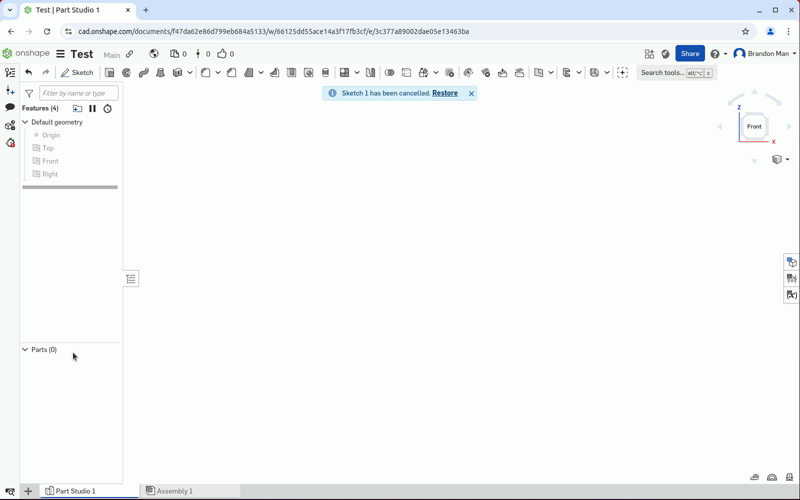
key(space)
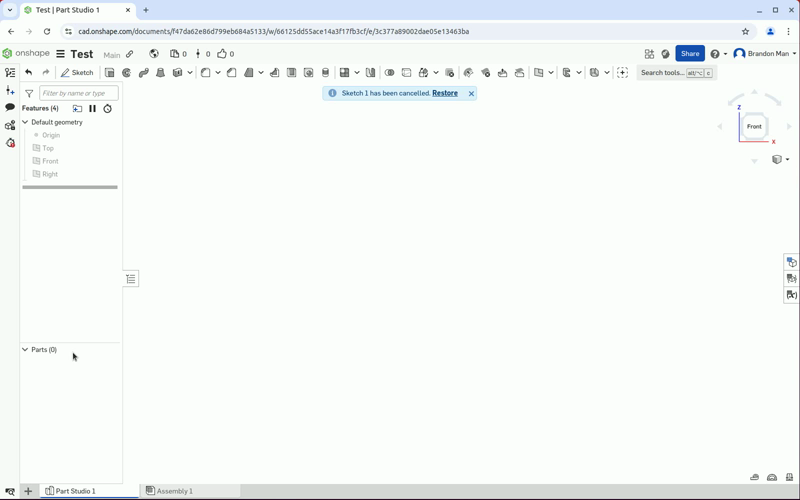
key_down(shift)
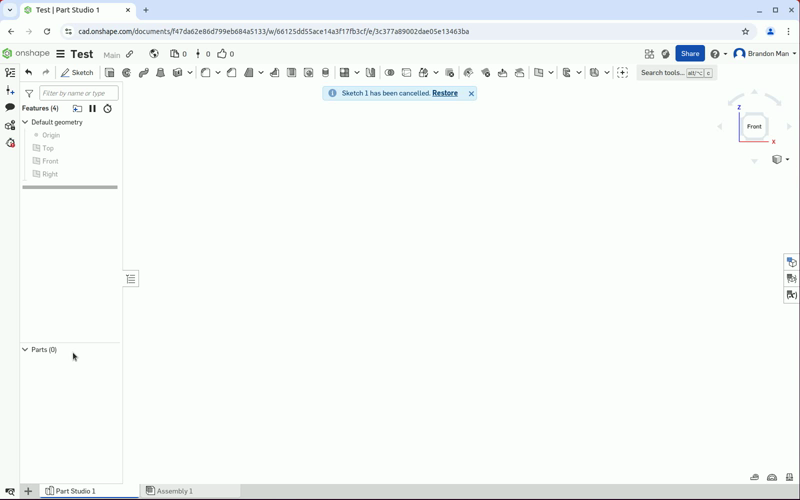
key(left)
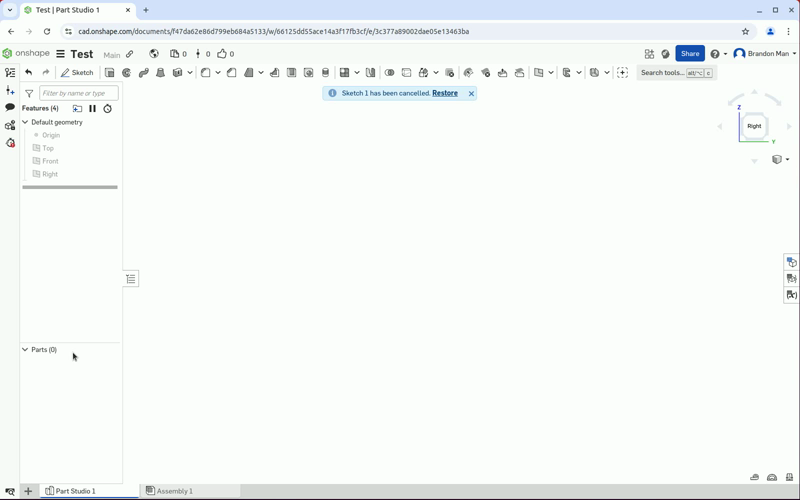
key_up(shift)
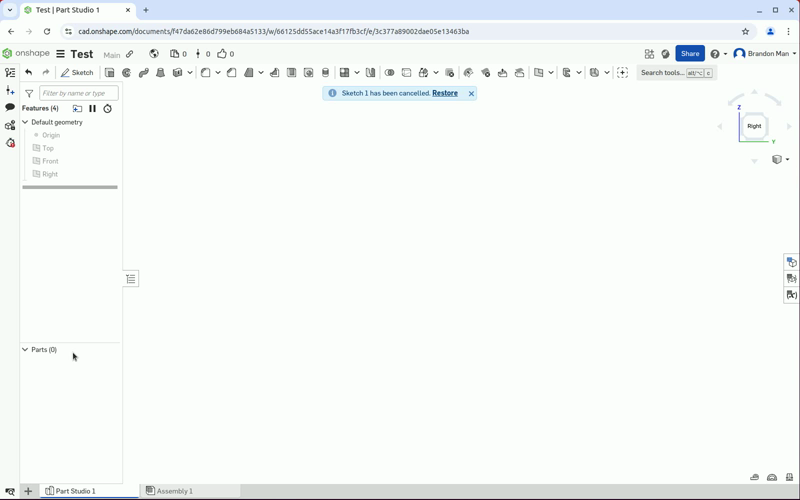
mouse_move(73, 352)
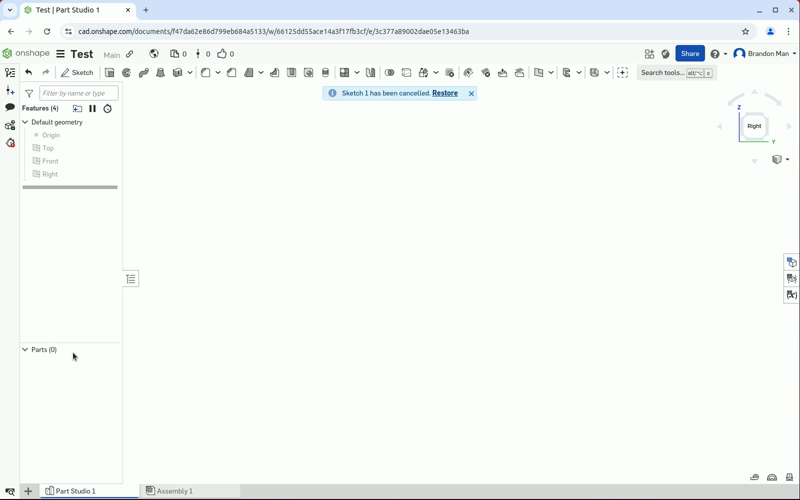
key(shift+y)
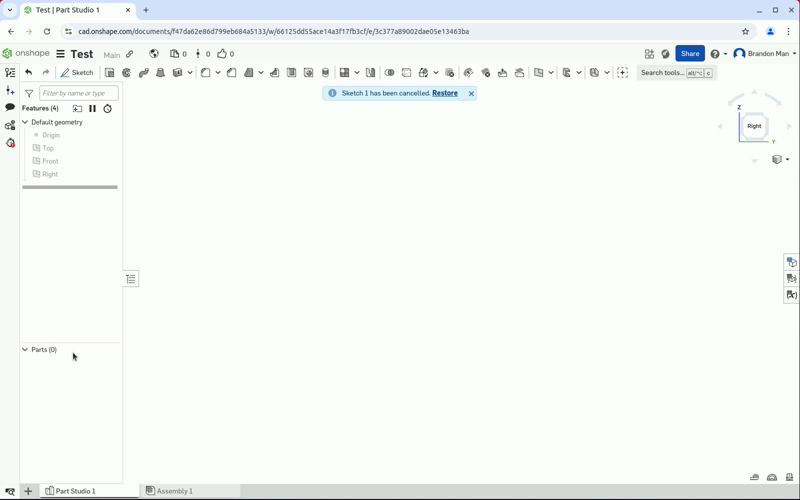
key(shift+s)
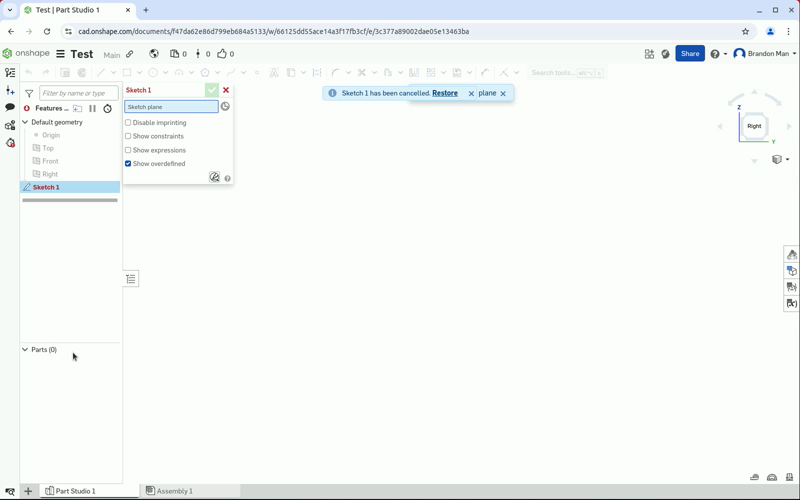
mouse_move(73, 176)
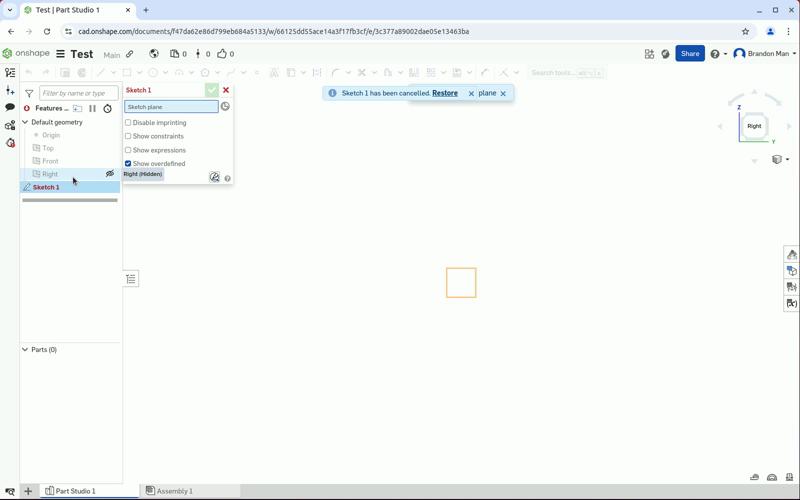
click(73, 176)
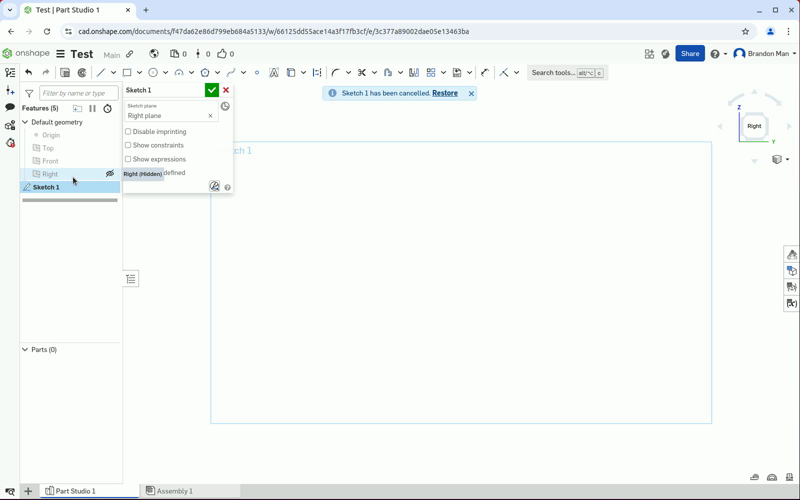
mouse_move(73, 352)
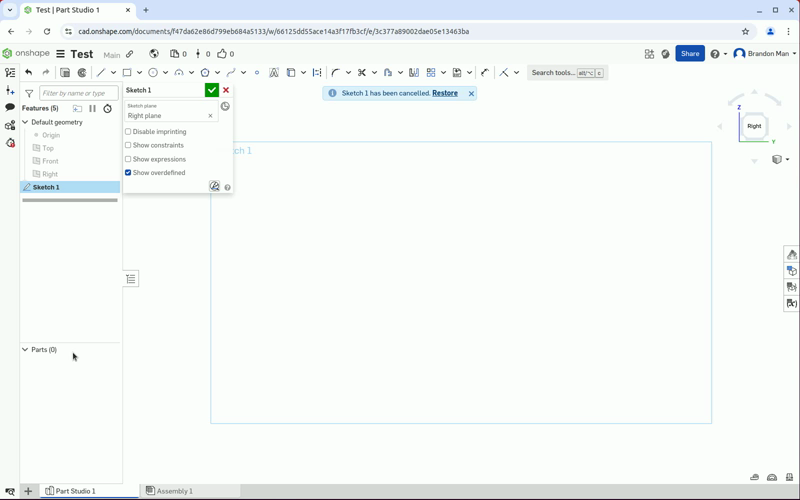
key(y)
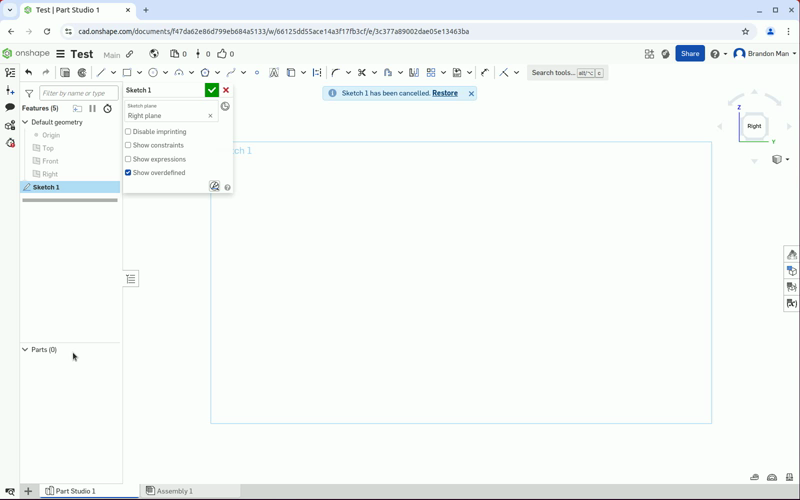
key(l)
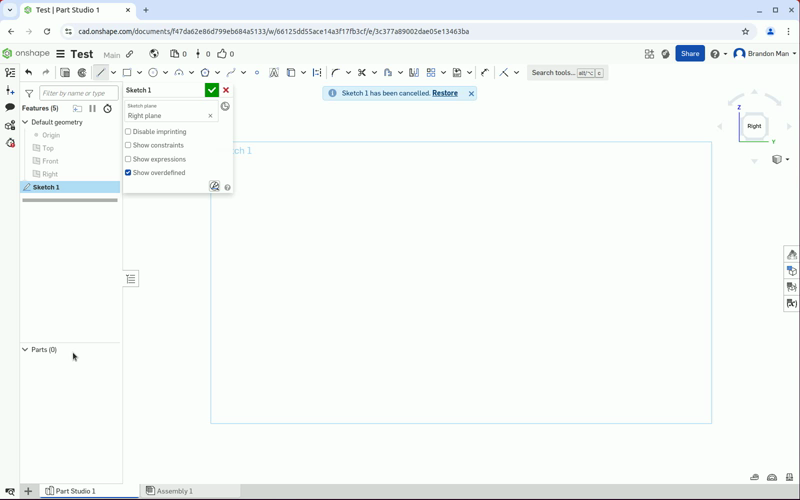
key_down(shift)
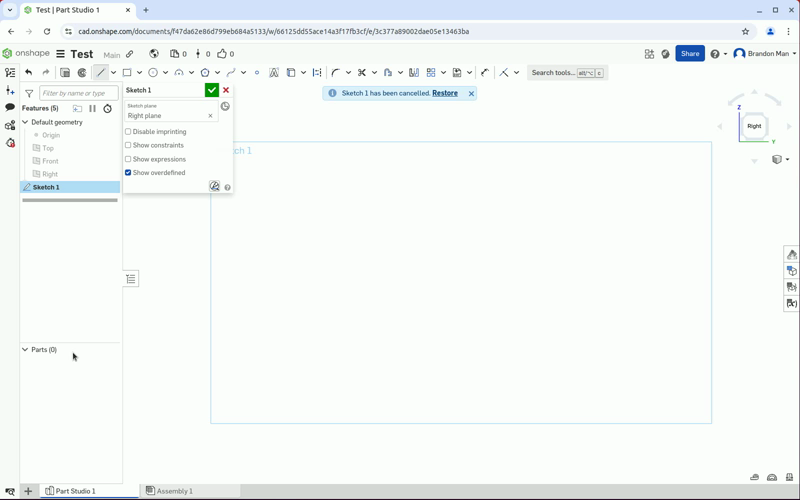
mouse_move(460, 282)
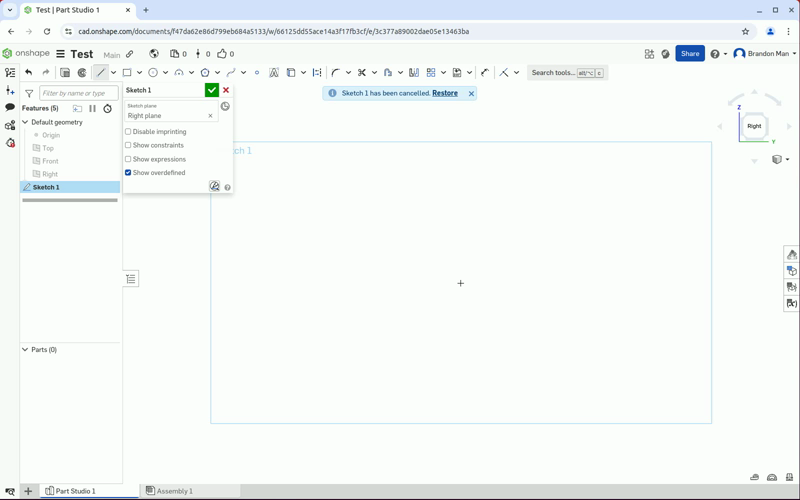
click(460, 282)
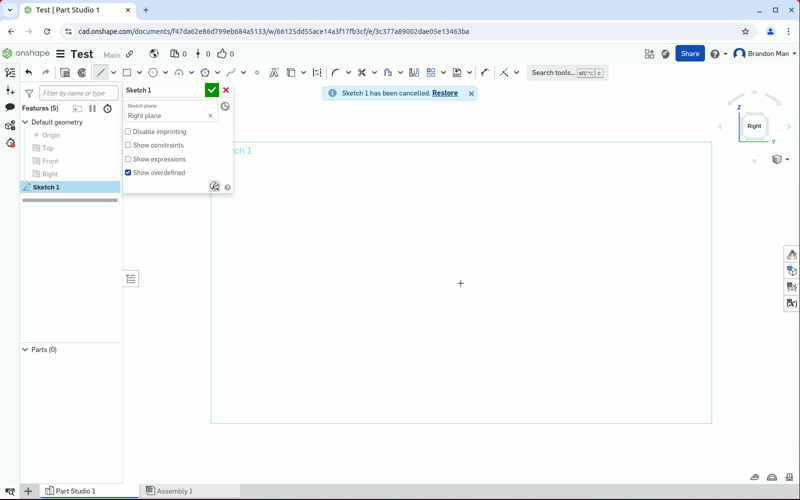
key_up(shift)
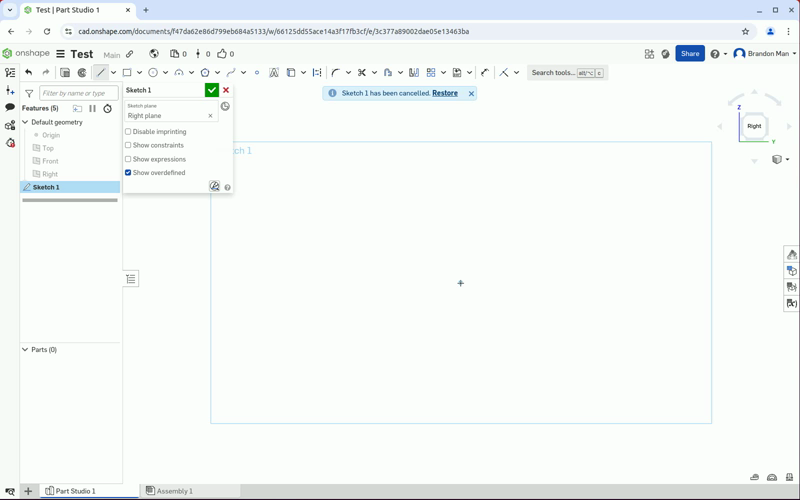
key_down(shift)
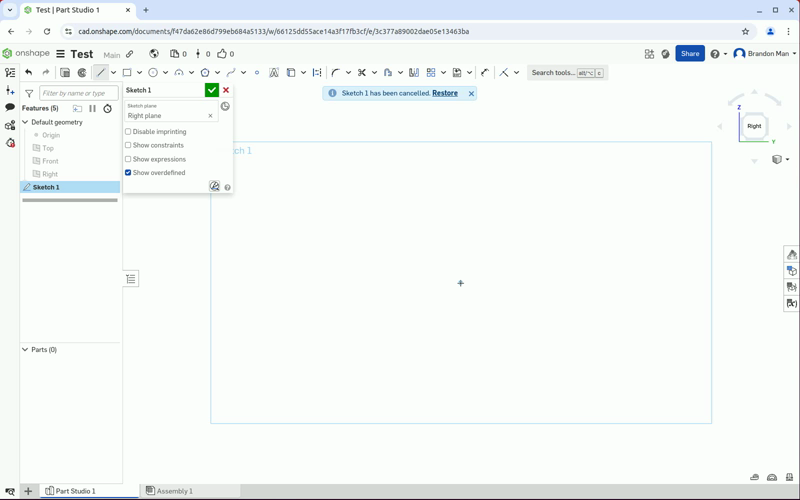
mouse_move(490, 282)
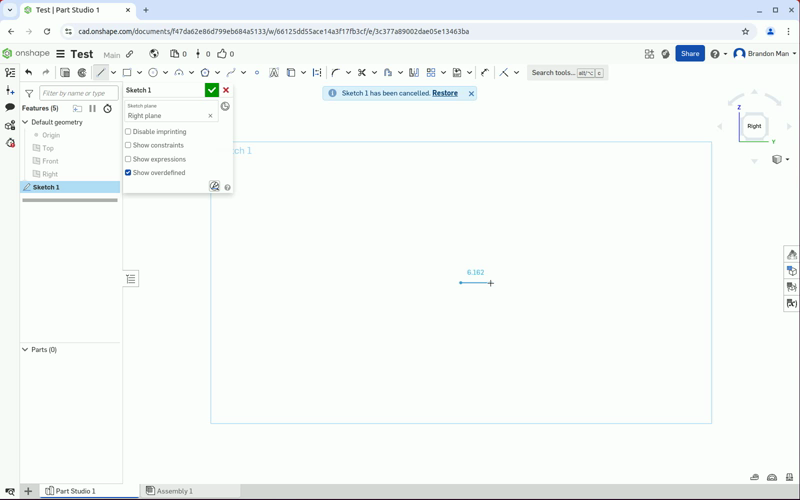
mouse_move(468, 282)
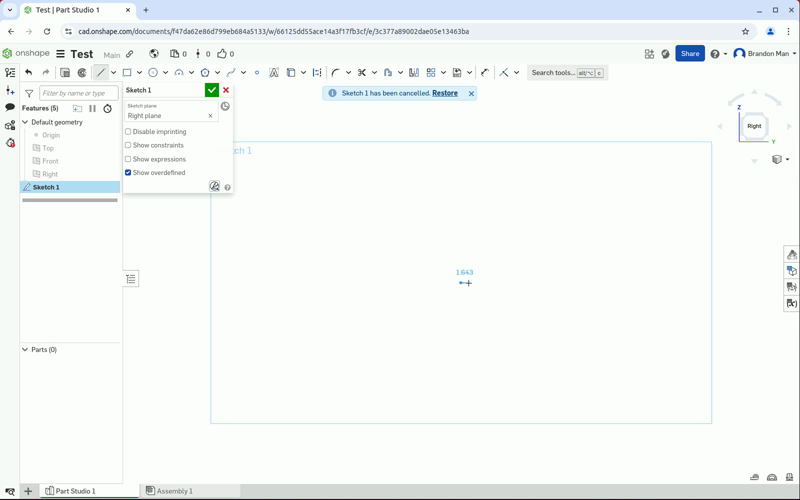
click(468, 282)
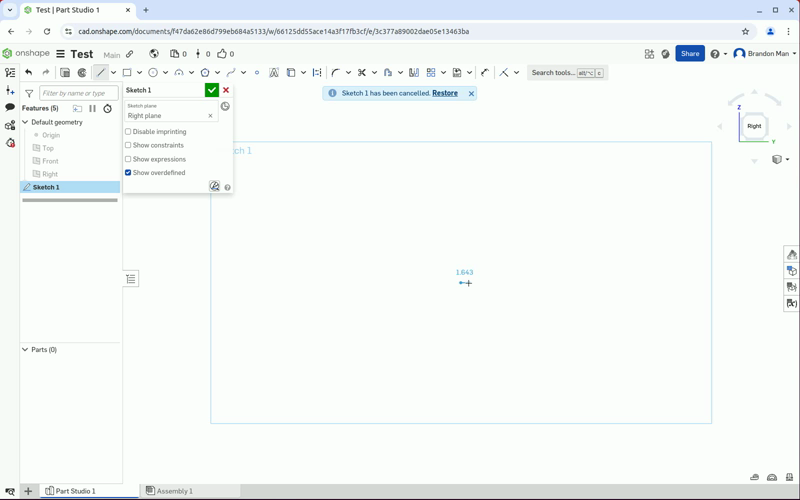
key_up(shift)
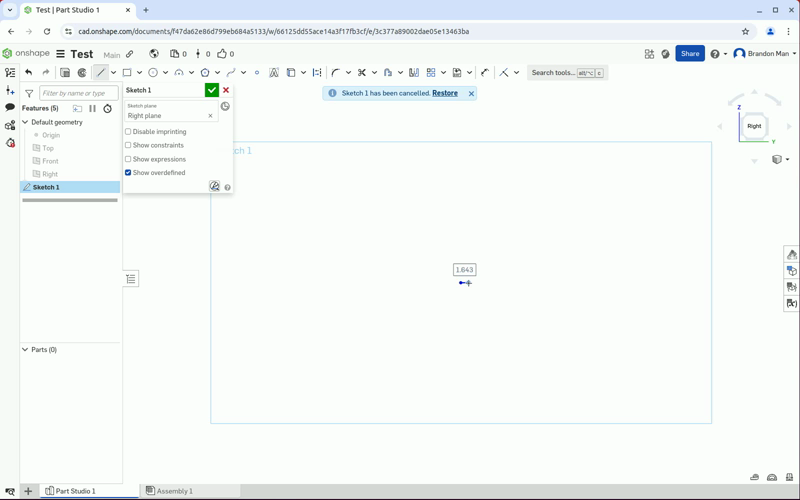
key_down(shift)
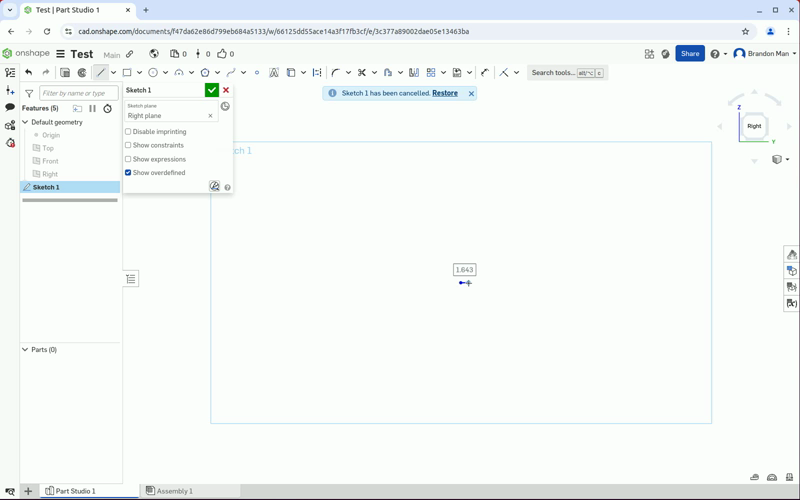
mouse_move(498, 282)
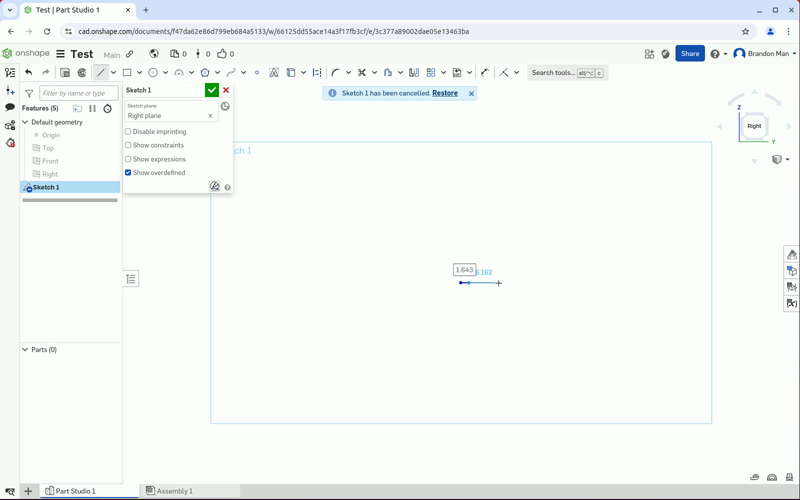
mouse_move(468, 274)
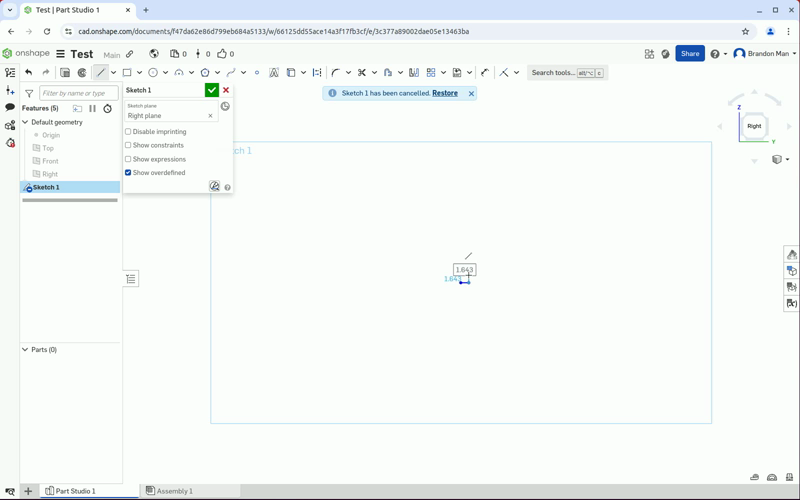
click(468, 274)
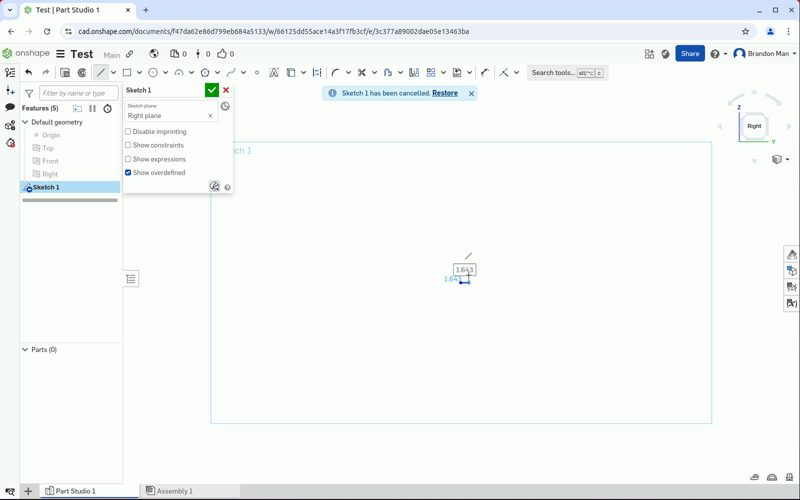
key_up(shift)
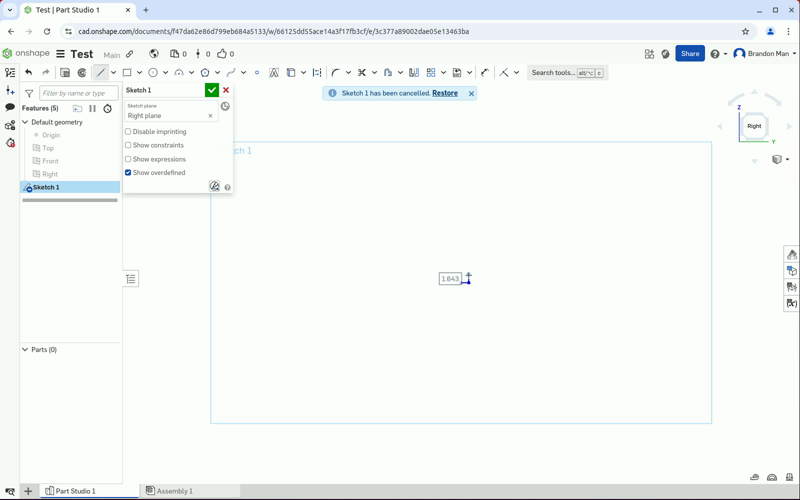
key_down(shift)
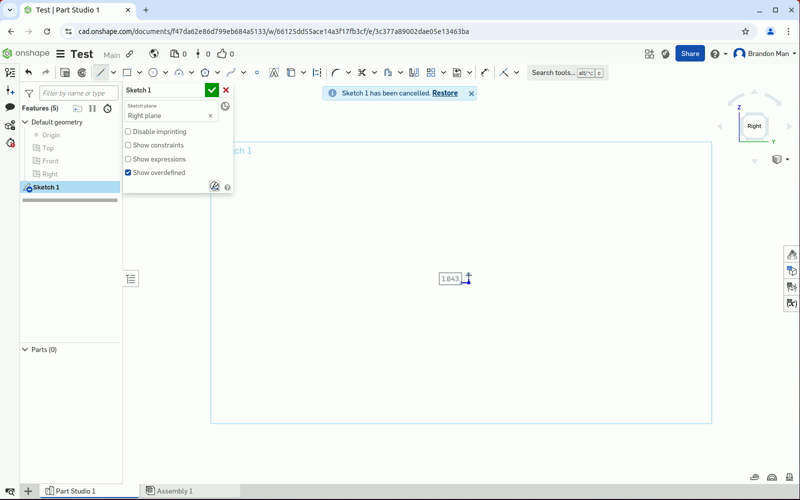
mouse_move(498, 274)
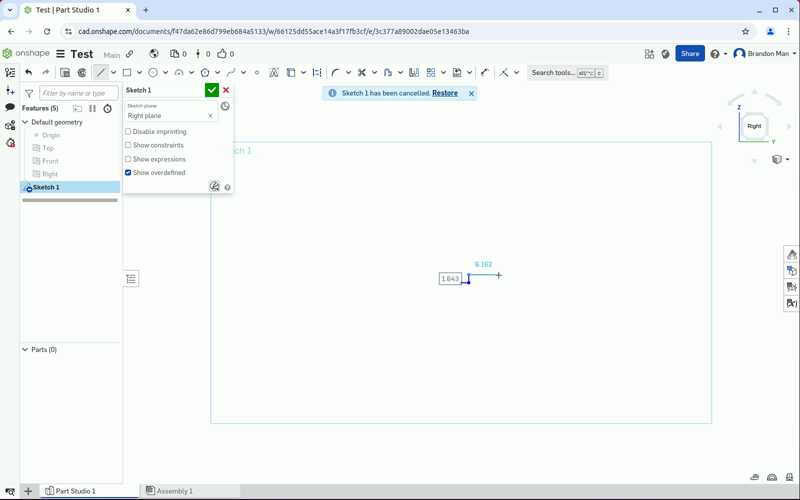
mouse_move(460, 274)
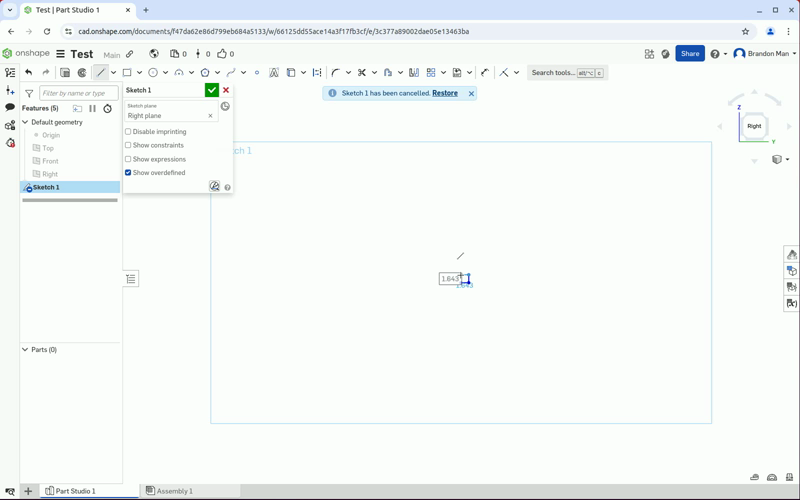
click(460, 274)
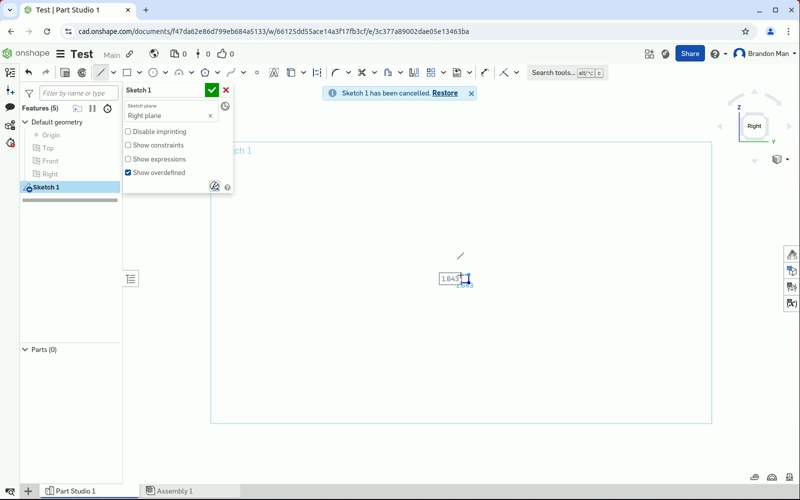
key_up(shift)
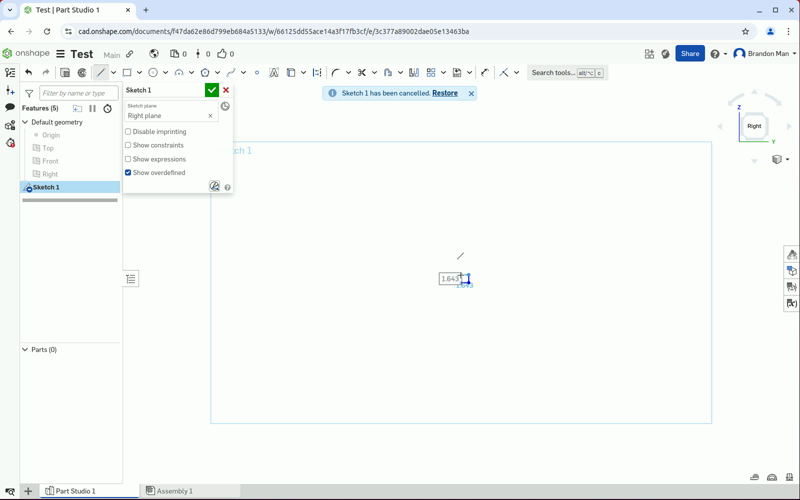
mouse_move(490, 274)
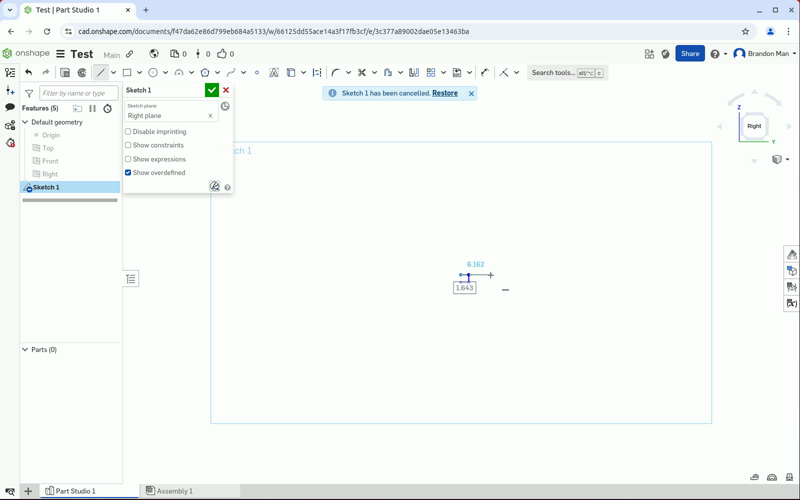
key_down(shift)
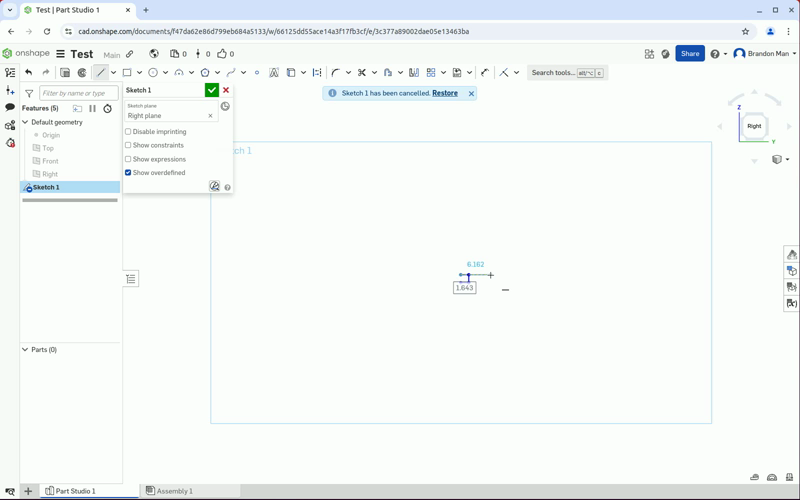
mouse_move(460, 282)
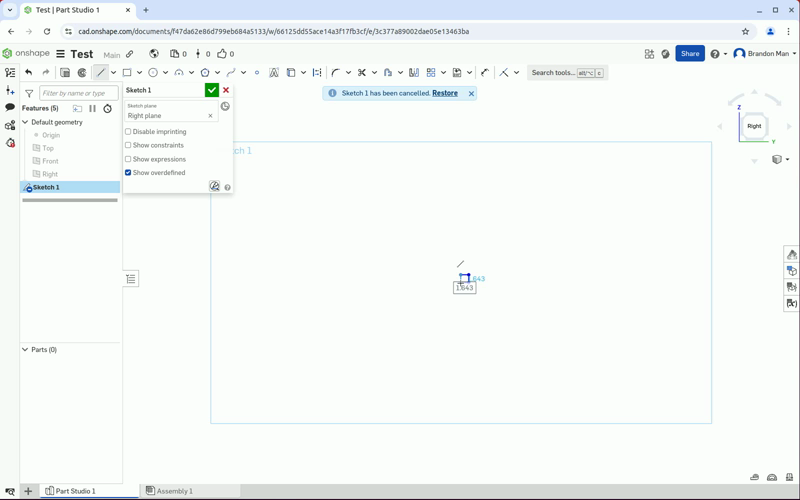
key_up(shift)
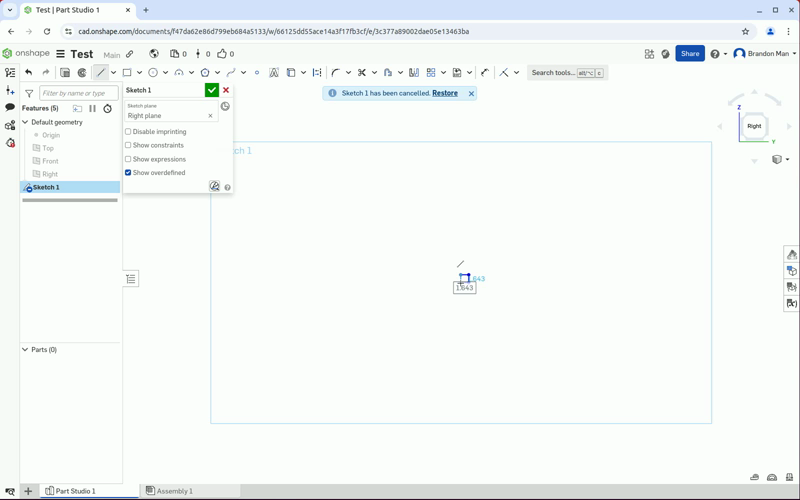
click(460, 282)
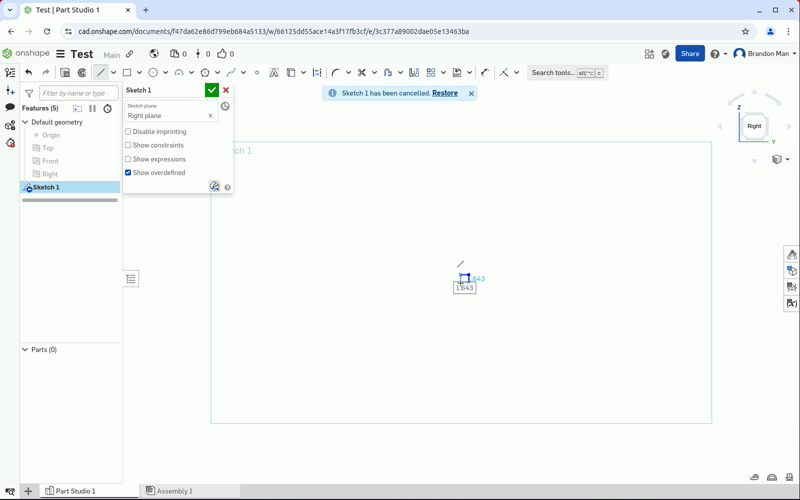
key(esc)
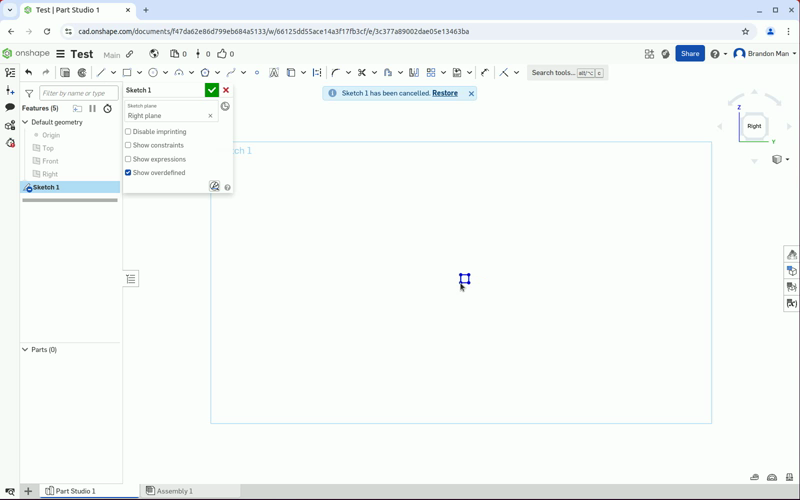
mouse_move(466, 279)
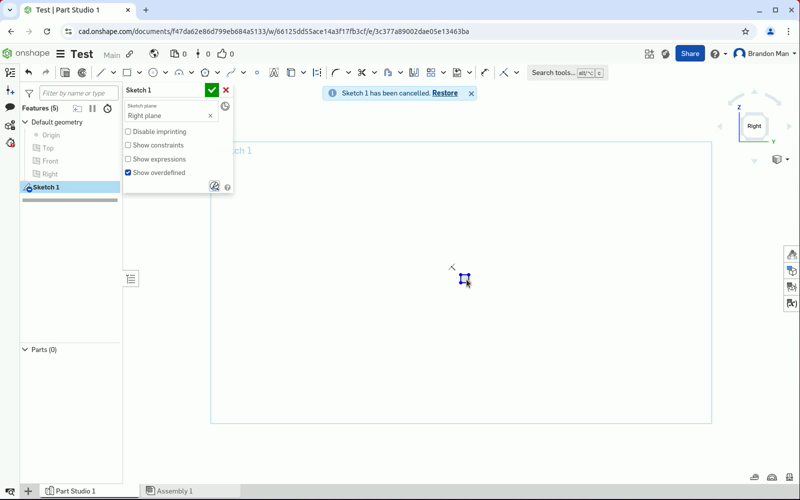
scroll(6)
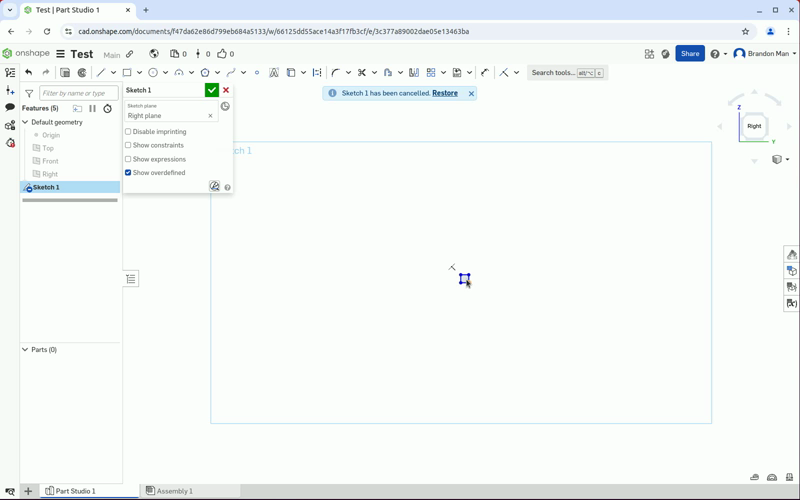
scroll(6)
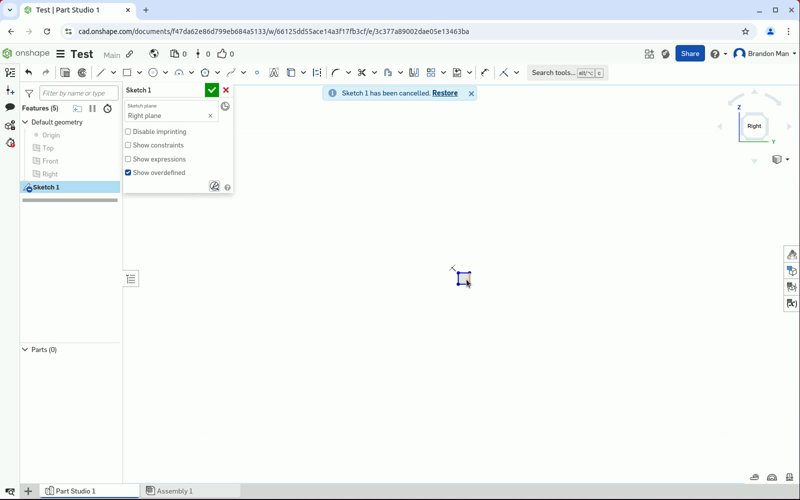
scroll(6)
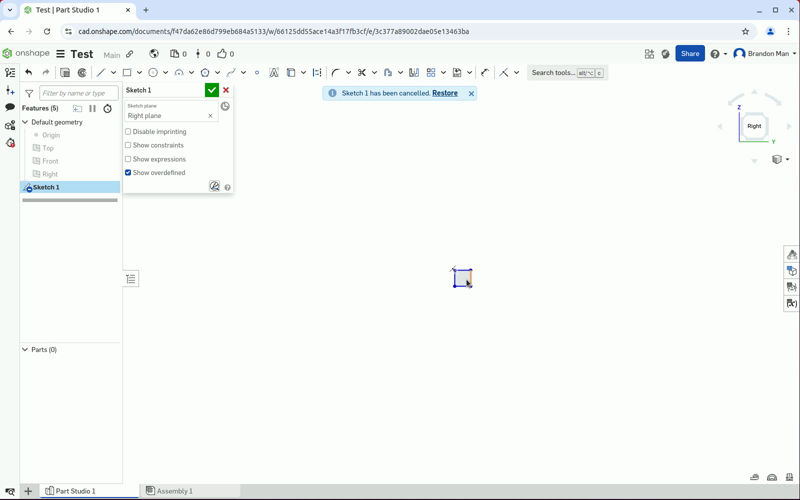
scroll(6)
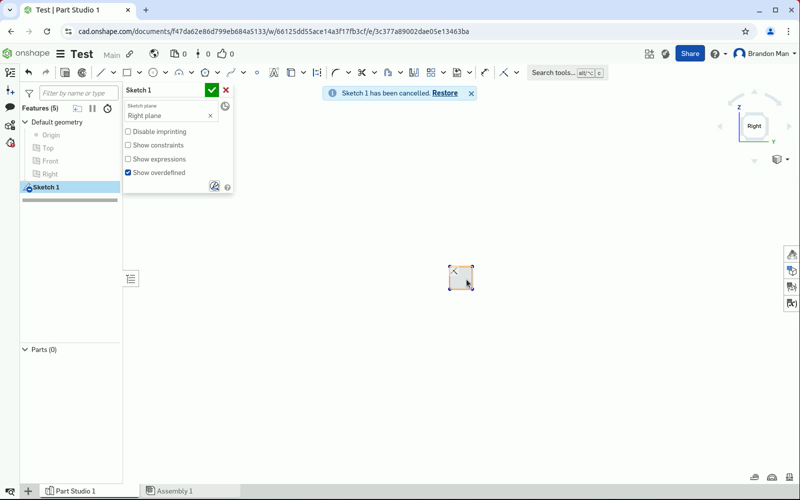
scroll(6)
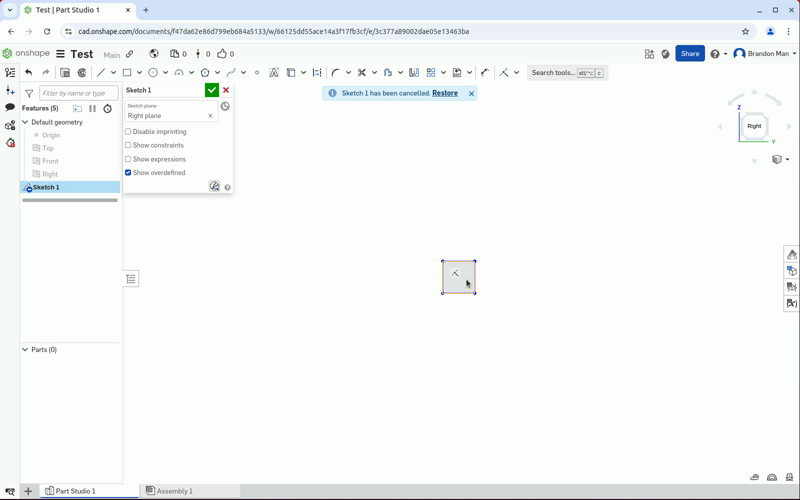
scroll(6)
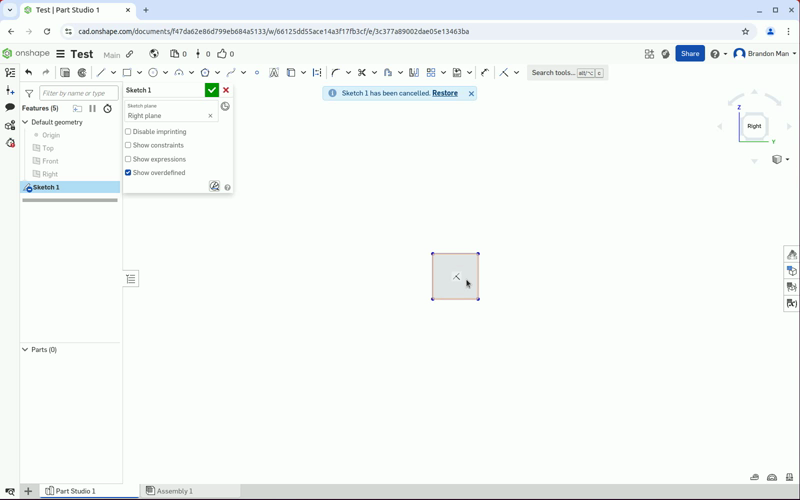
scroll(6)
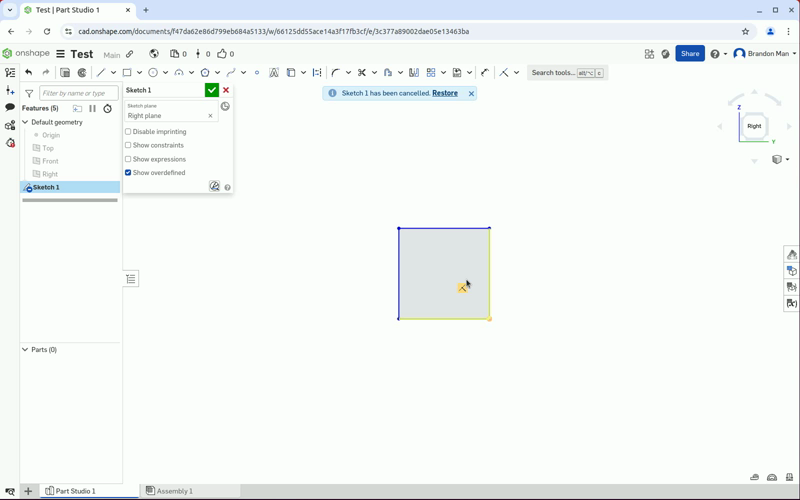
click(466, 279)
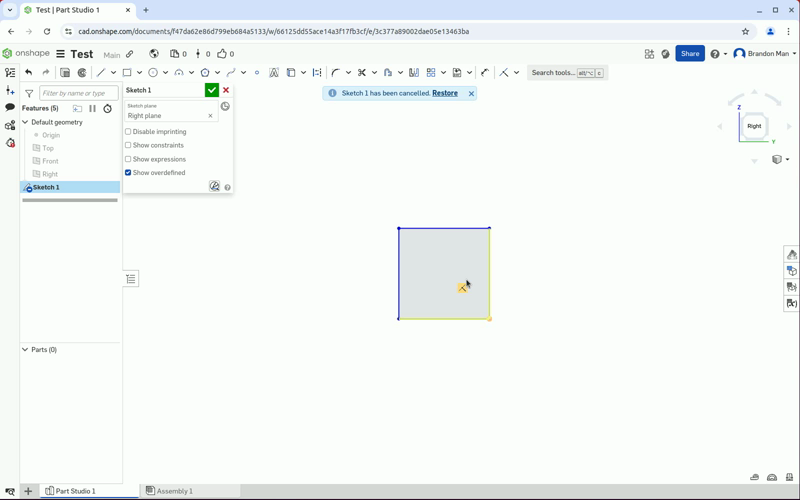
scroll(-6)
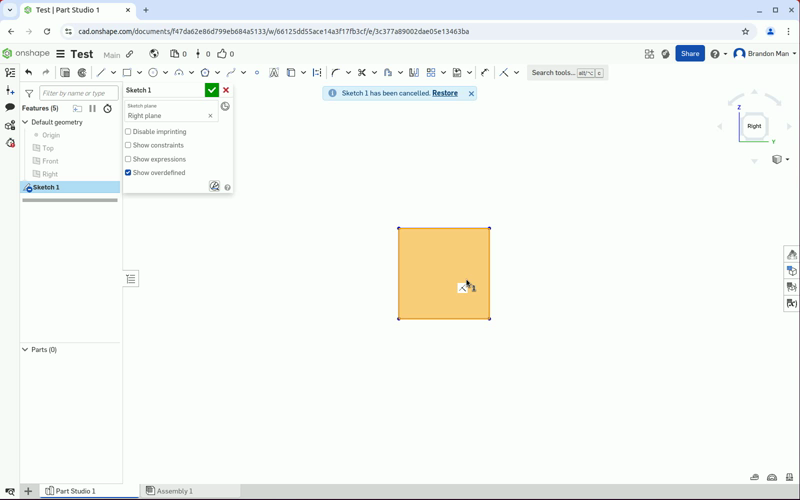
scroll(-6)
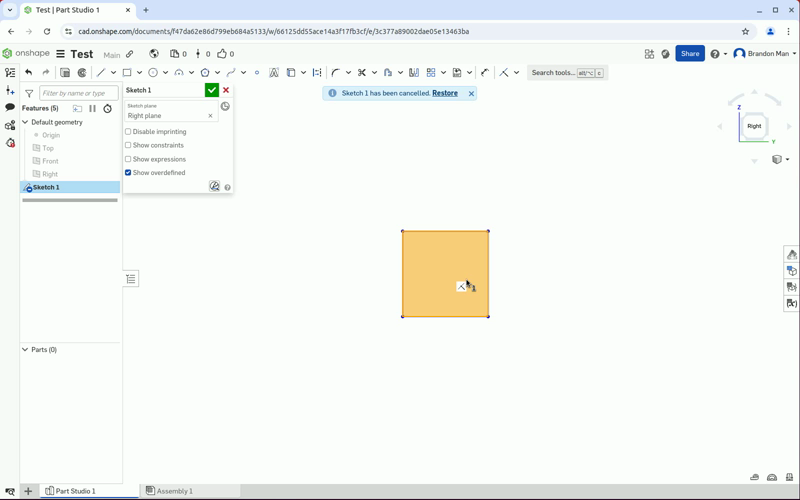
scroll(-6)
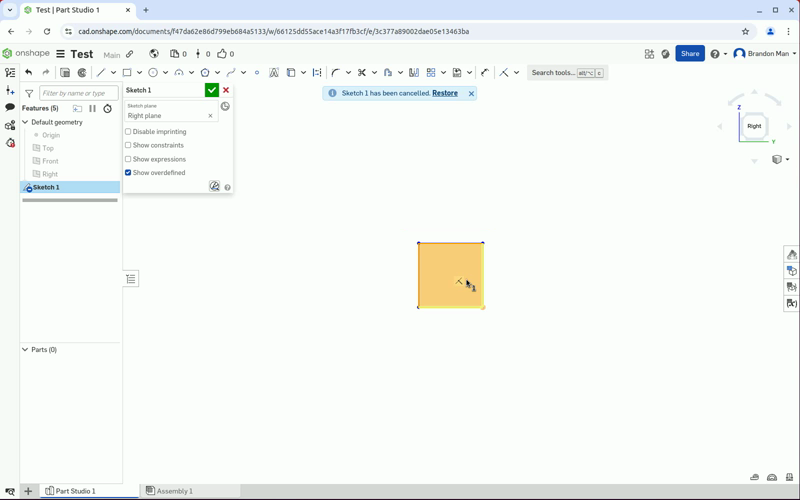
scroll(-6)
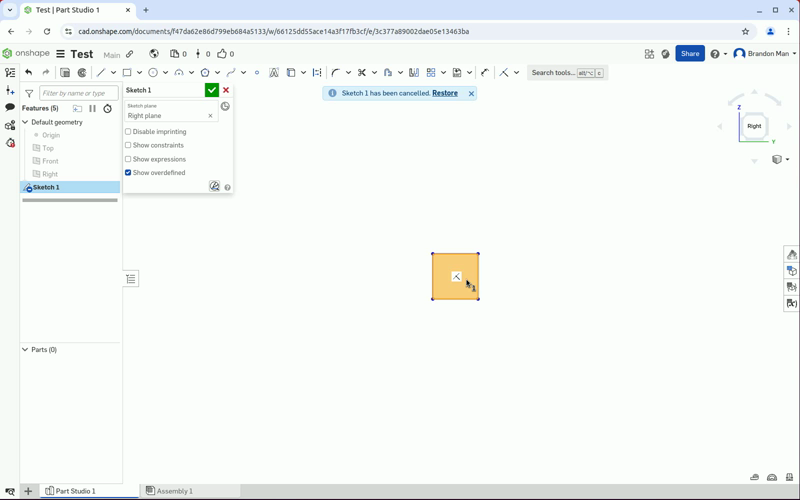
scroll(-6)
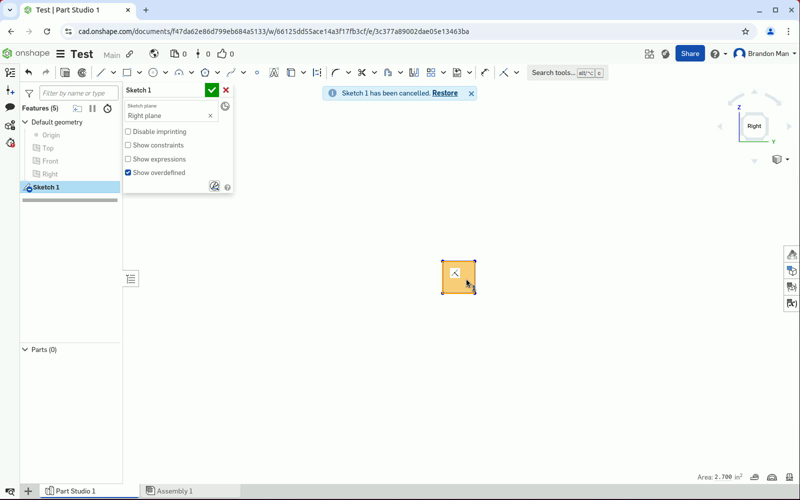
scroll(-6)
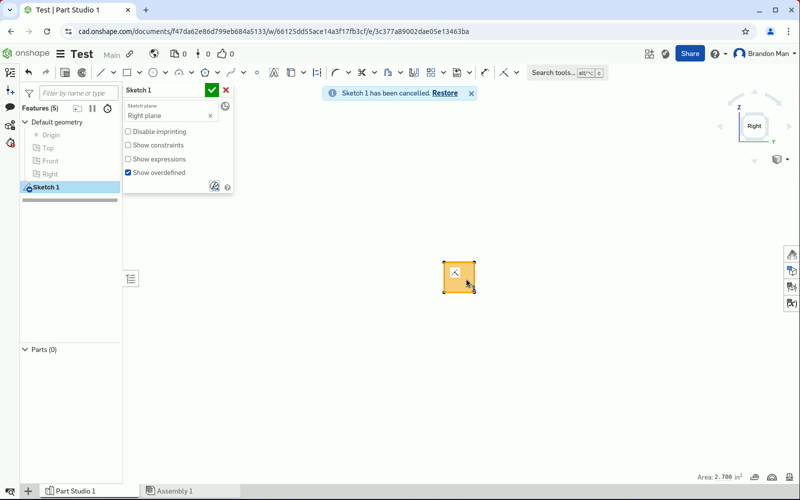
scroll(-6)
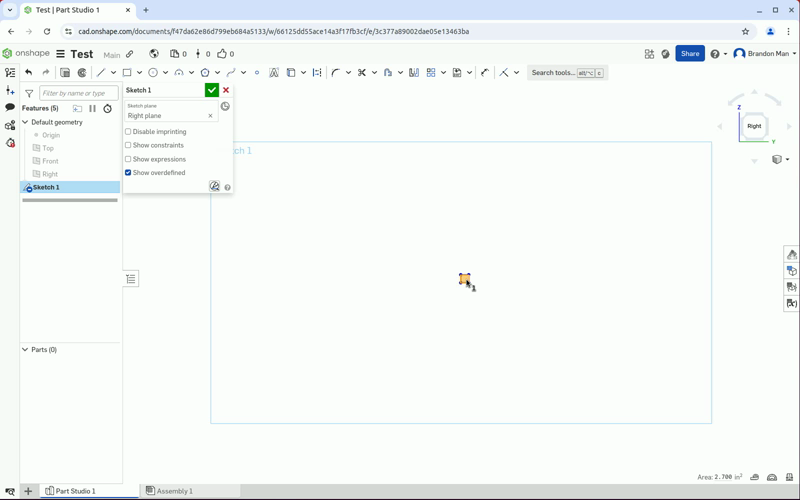
mouse_move(73, 352)
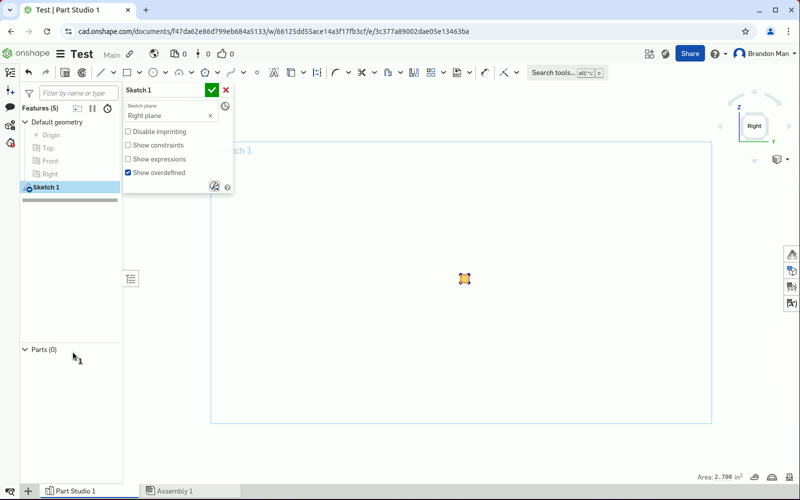
key(shift+y)
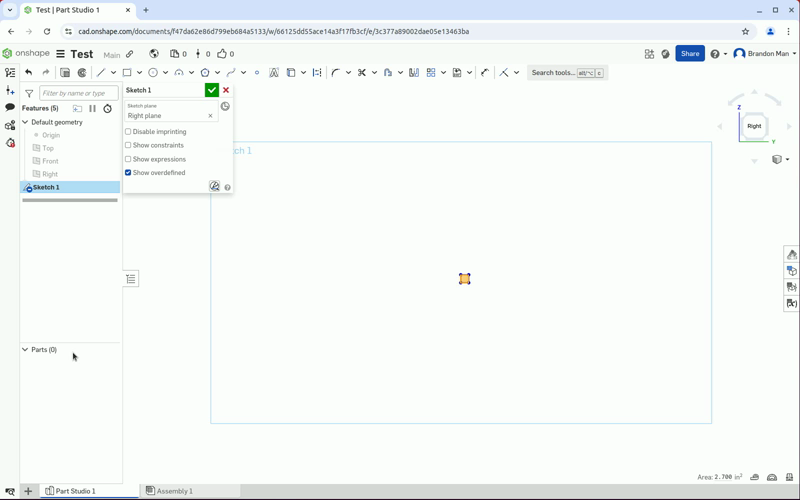
key(shift+e)
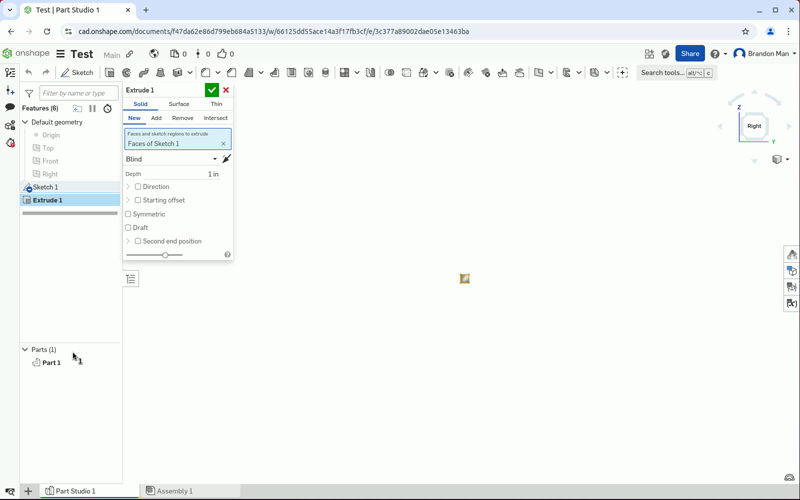
mouse_move(143, 106)
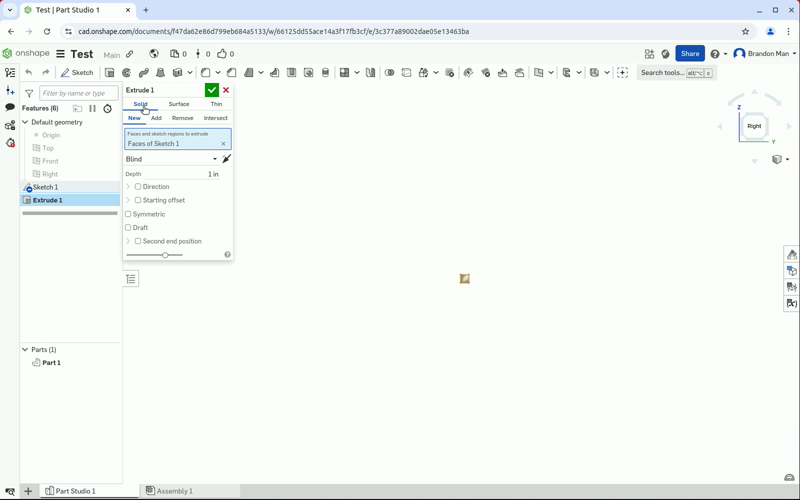
click(143, 106)
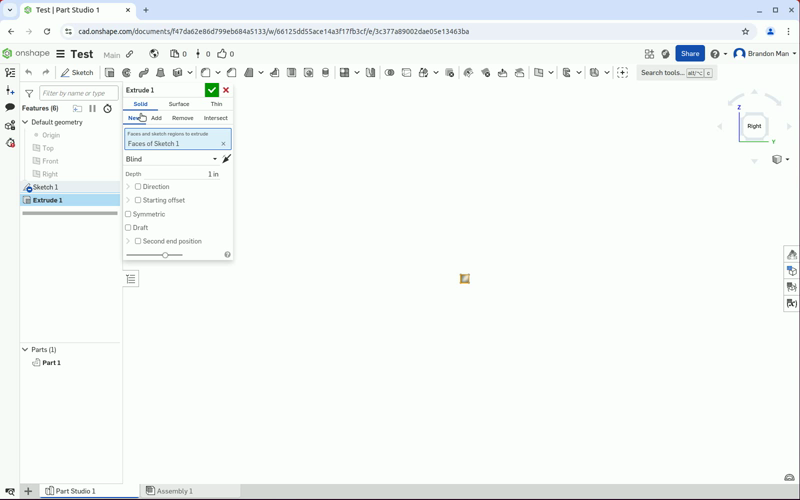
mouse_move(137, 120)
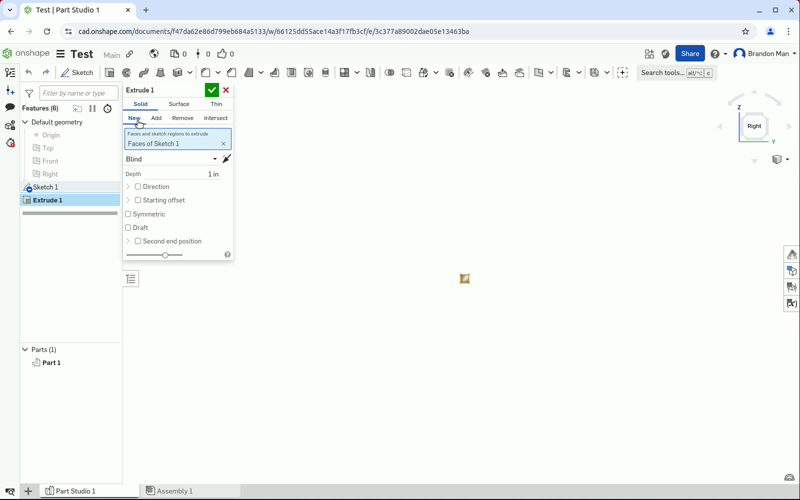
click(137, 120)
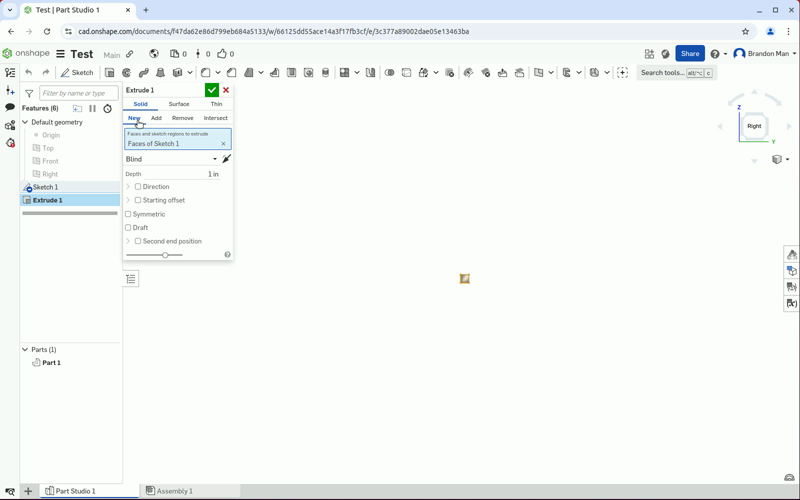
key(tab, 4)
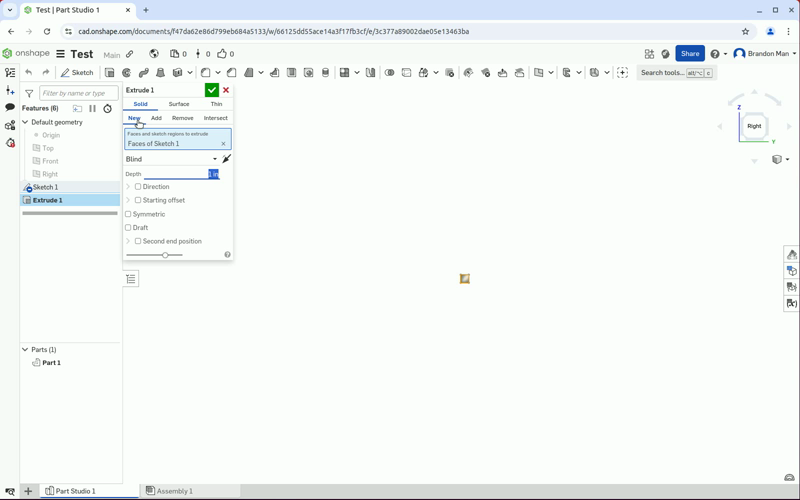
text(7.703)
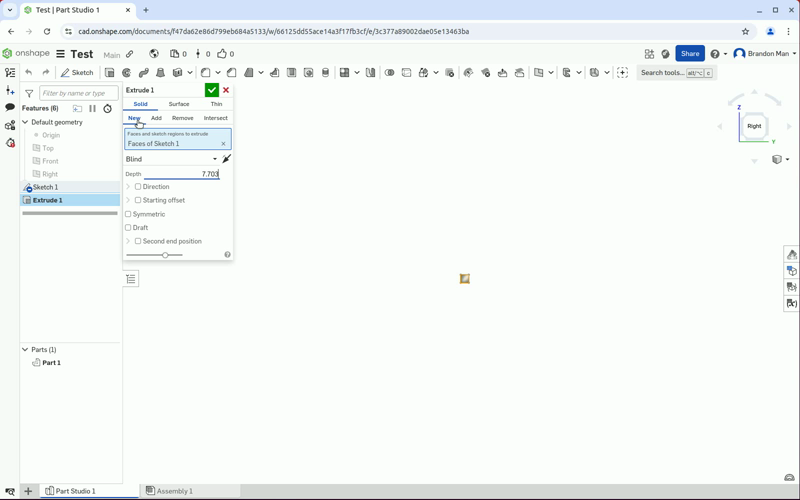
key(enter)
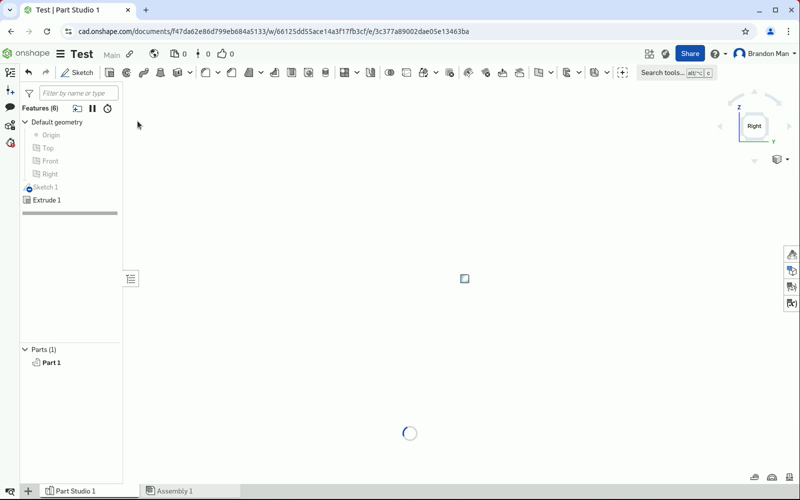
key(shift+h)
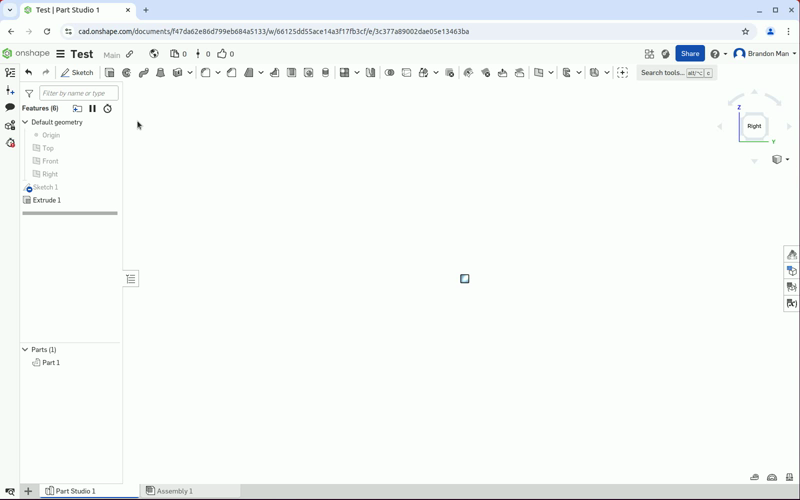
key(shift+h)
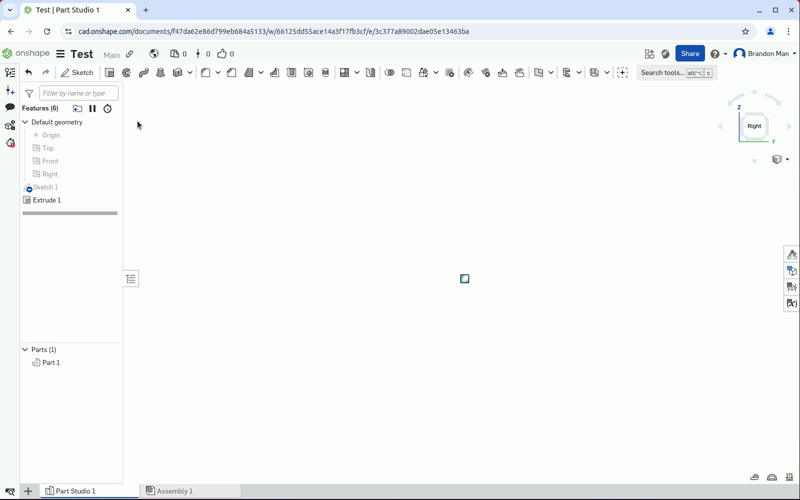
mouse_move(73, 189)
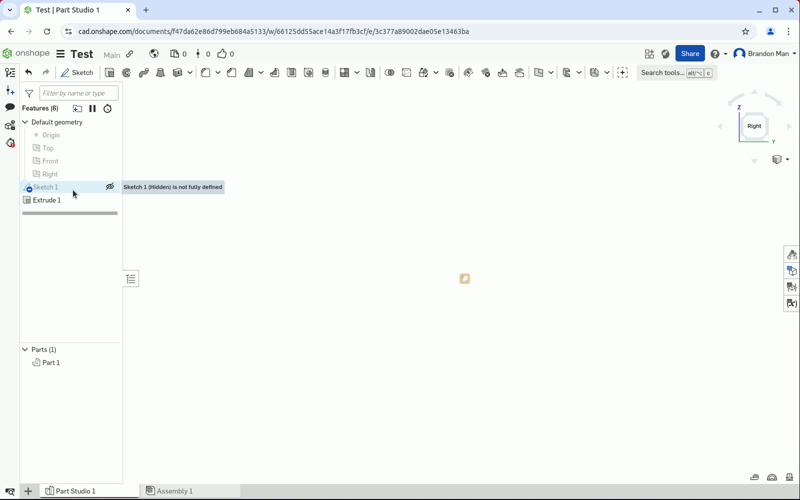
click(73, 189)
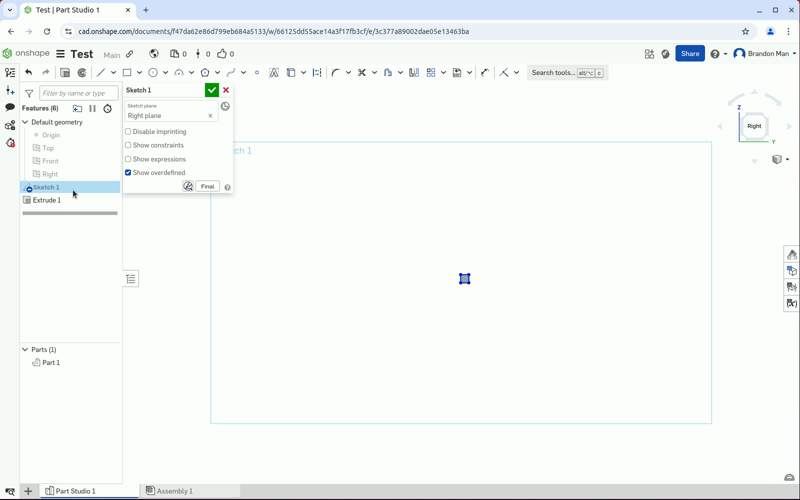
mouse_move(229, 92)
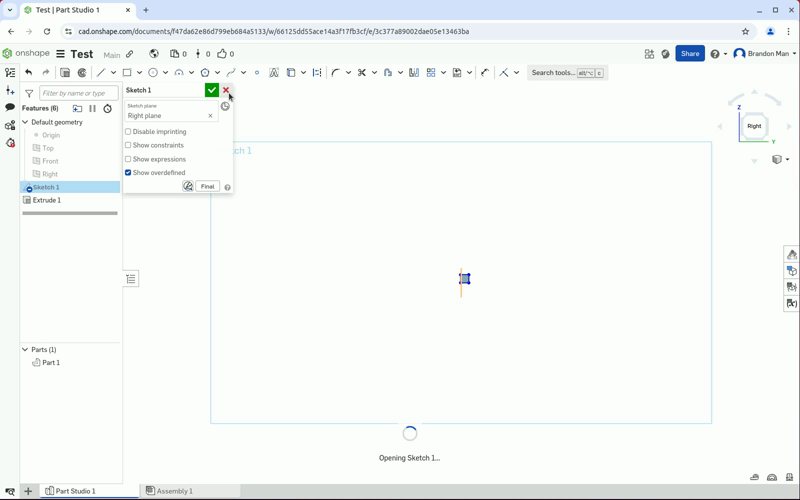
click(229, 92)
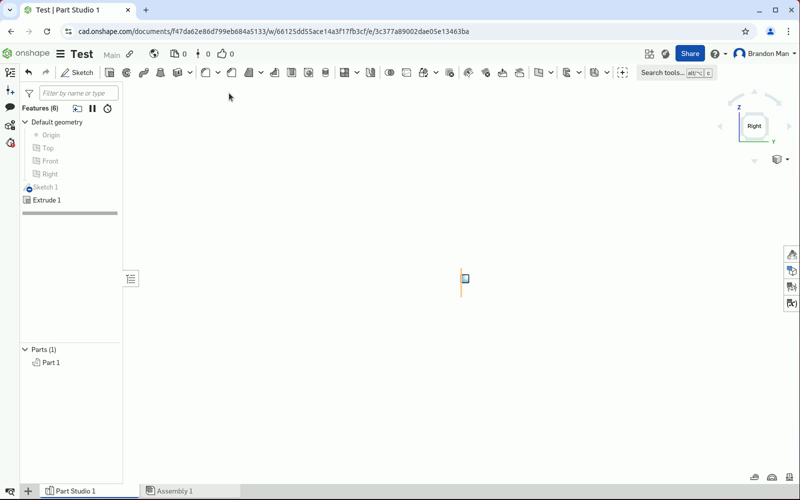
mouse_move(541, 75)
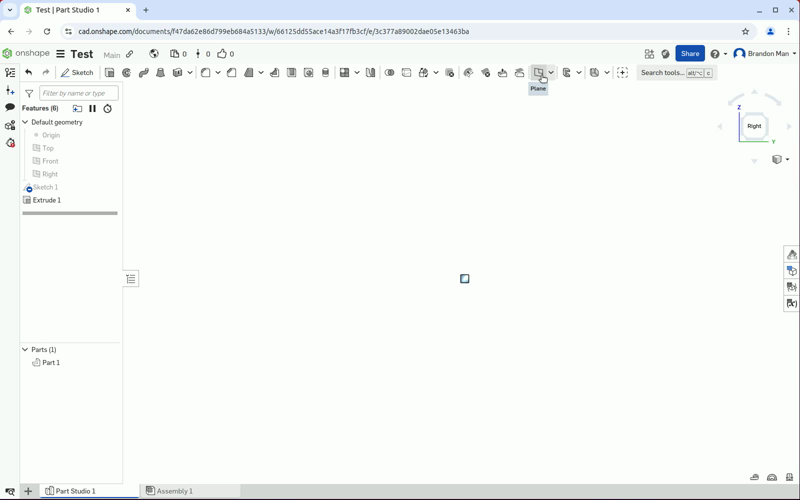
click(541, 75)
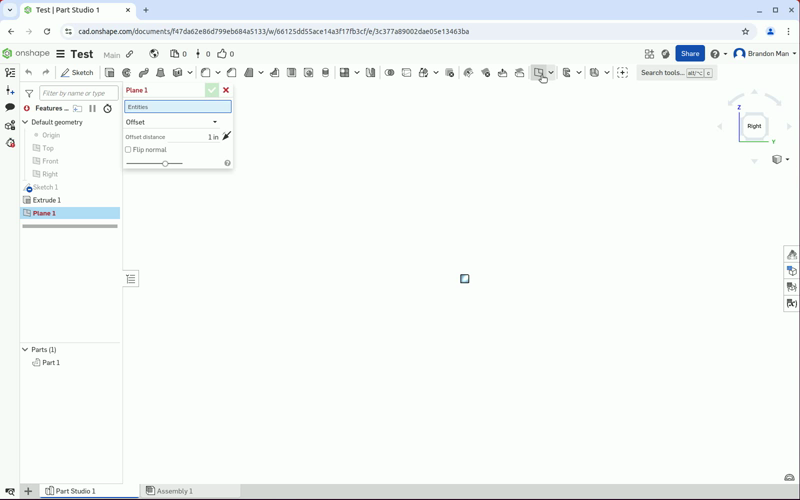
mouse_move(73, 176)
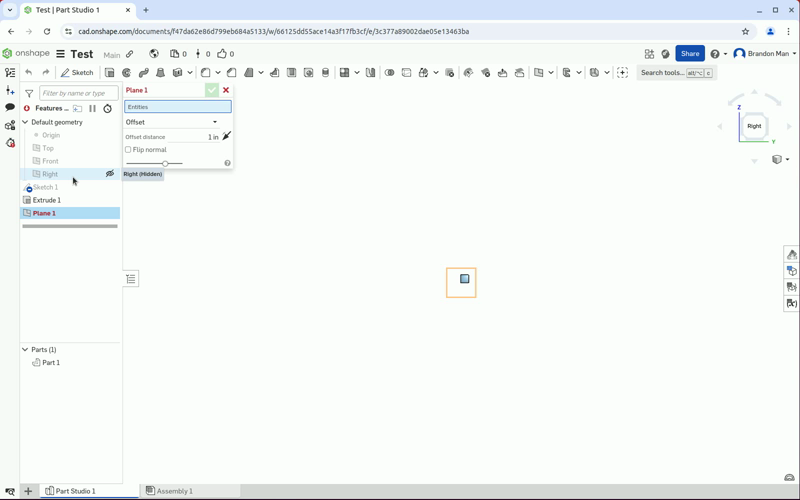
click(73, 176)
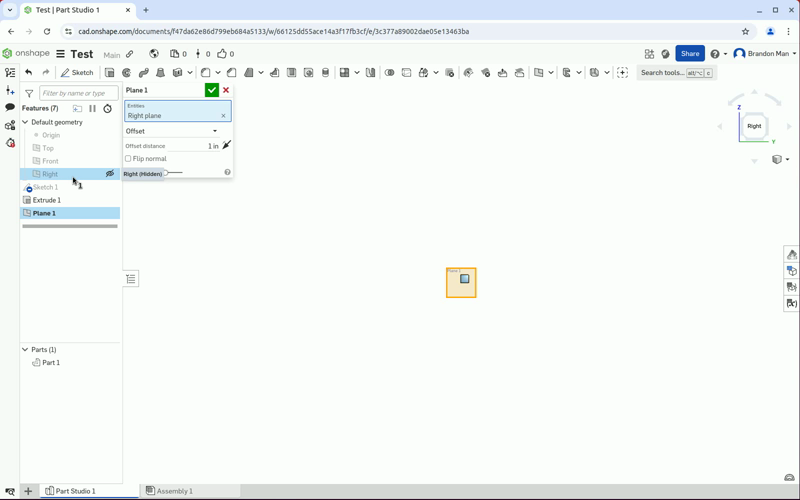
key(tab, 2)
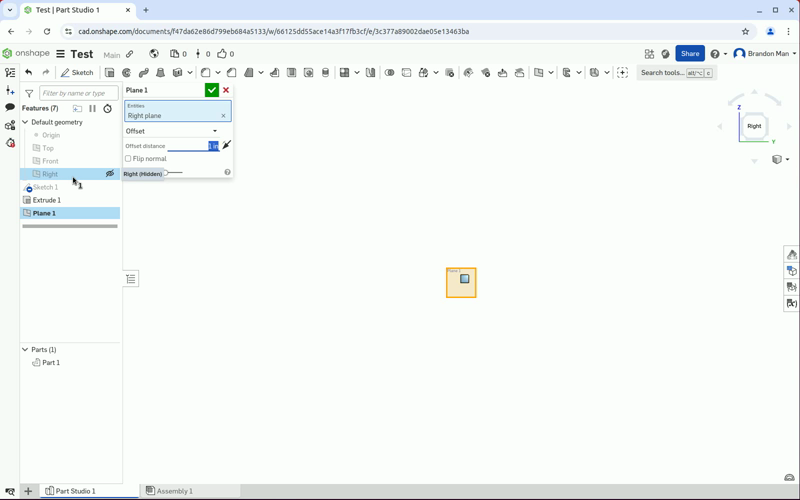
text(7.703)
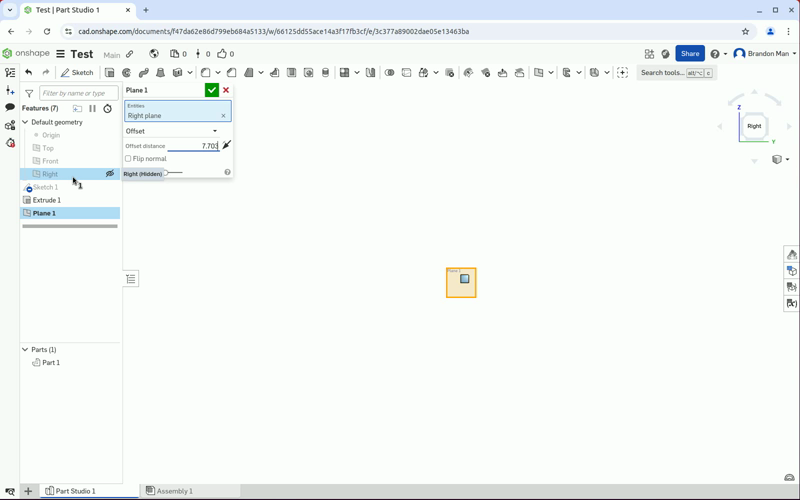
key(enter, 2)
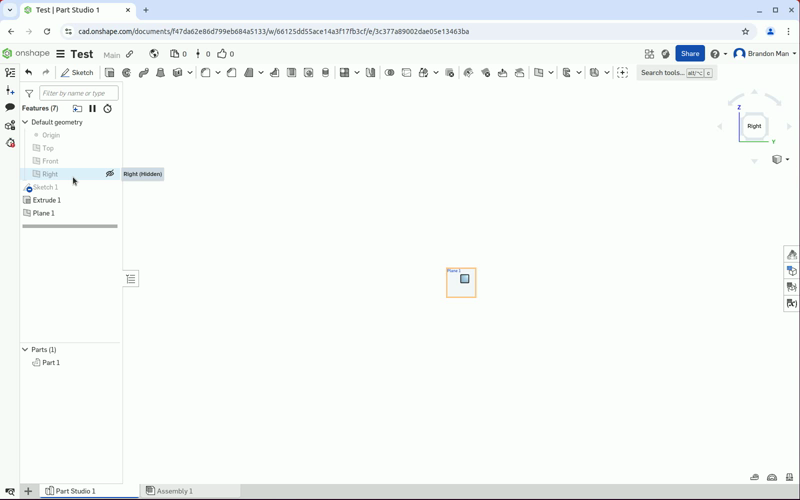
key(shift+s)
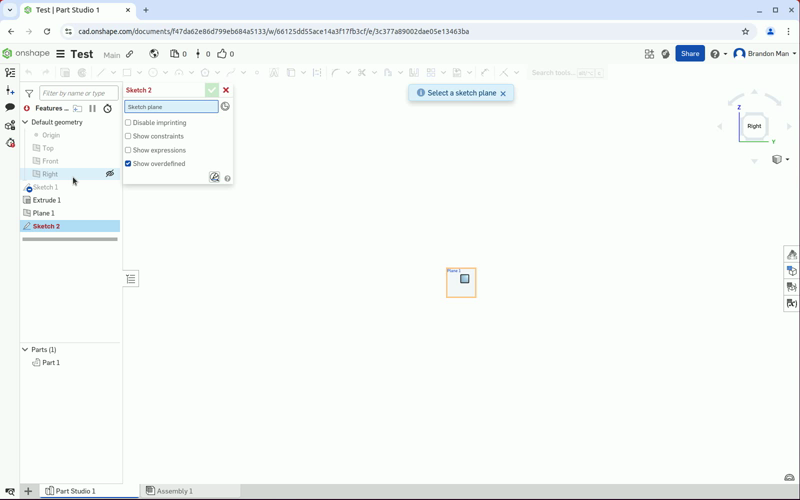
mouse_move(73, 215)
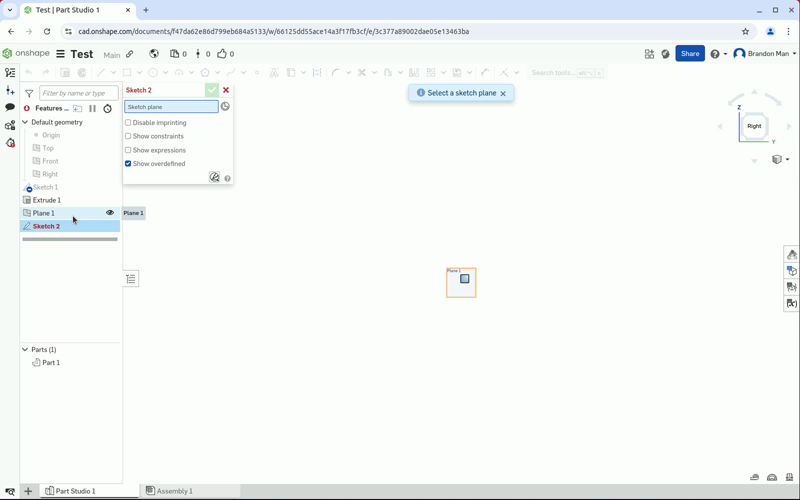
click(73, 215)
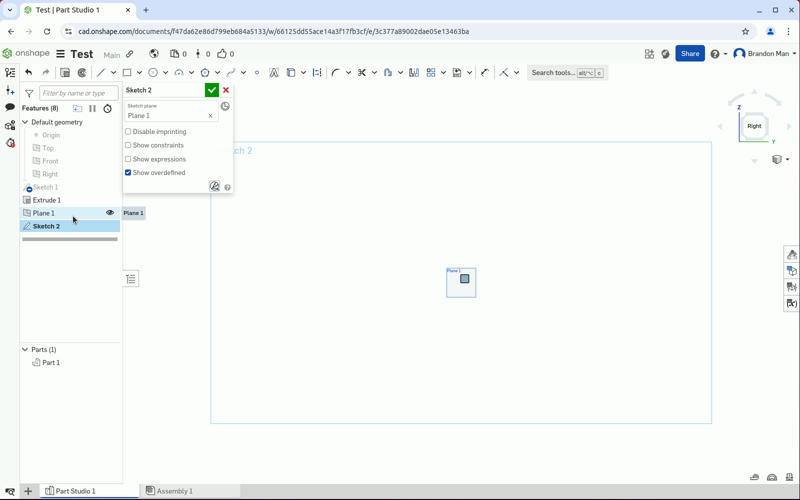
mouse_move(73, 352)
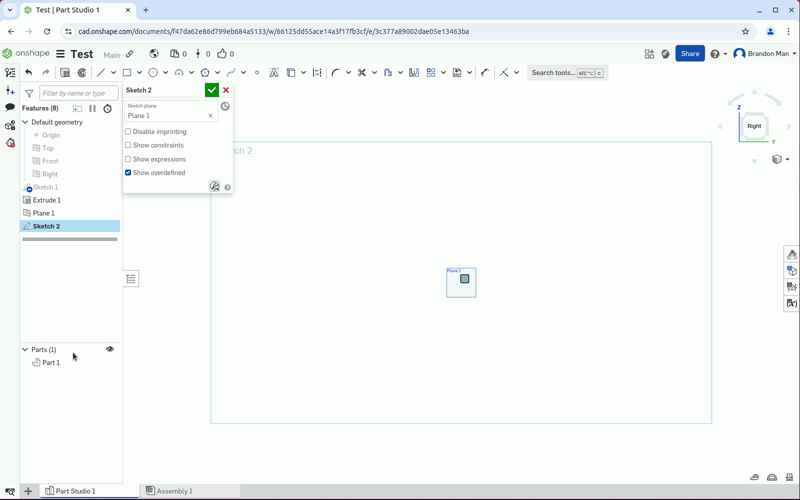
key(y)
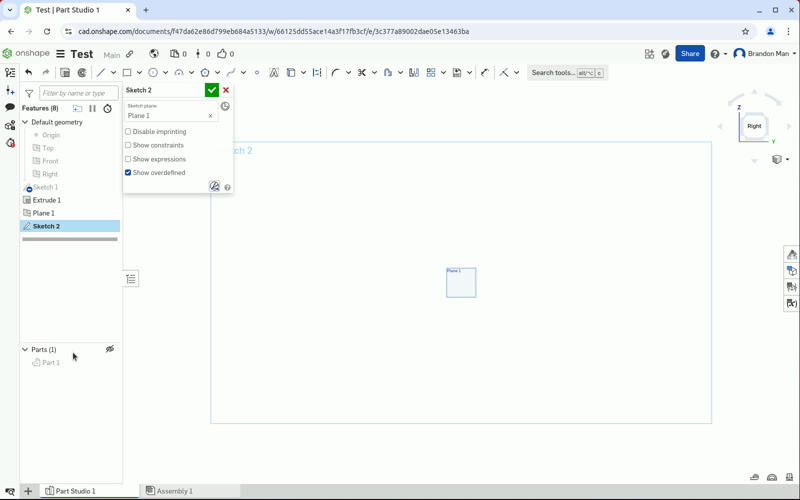
key(c)
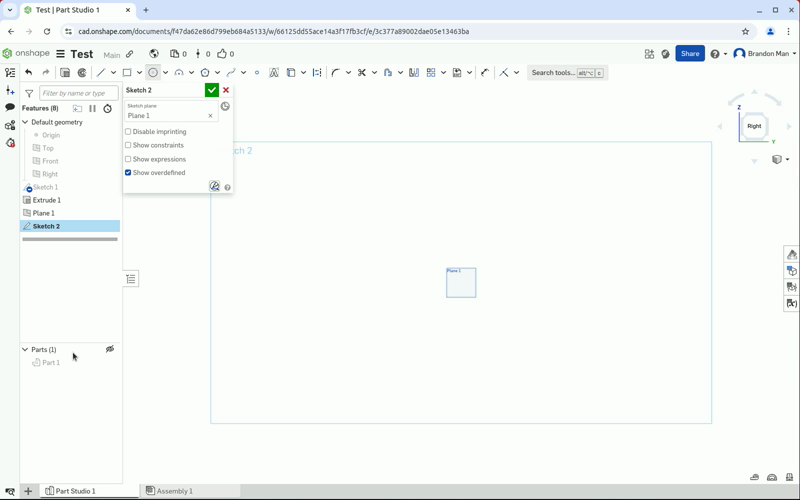
key_down(shift)
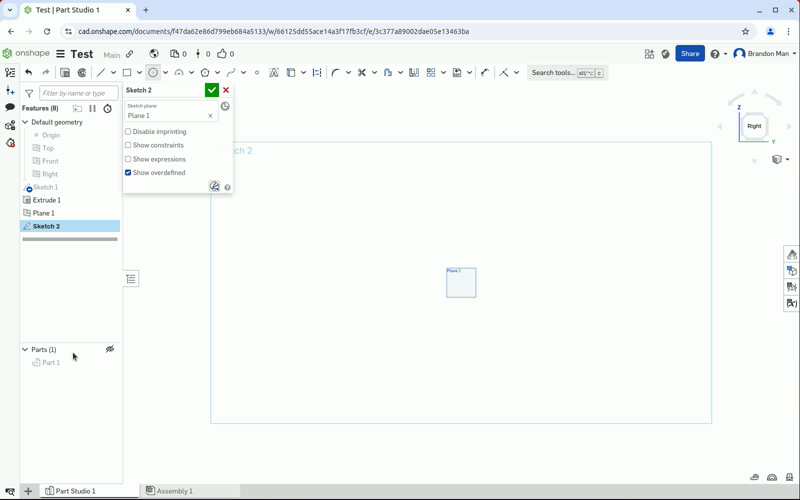
mouse_move(464, 279)
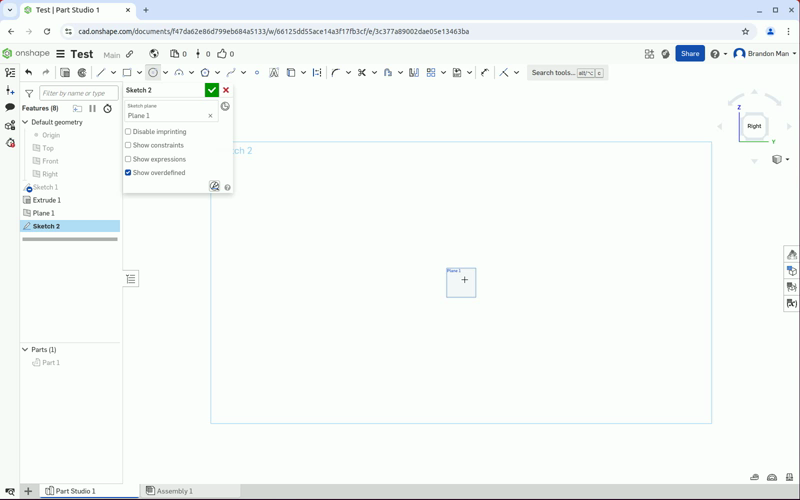
click(464, 279)
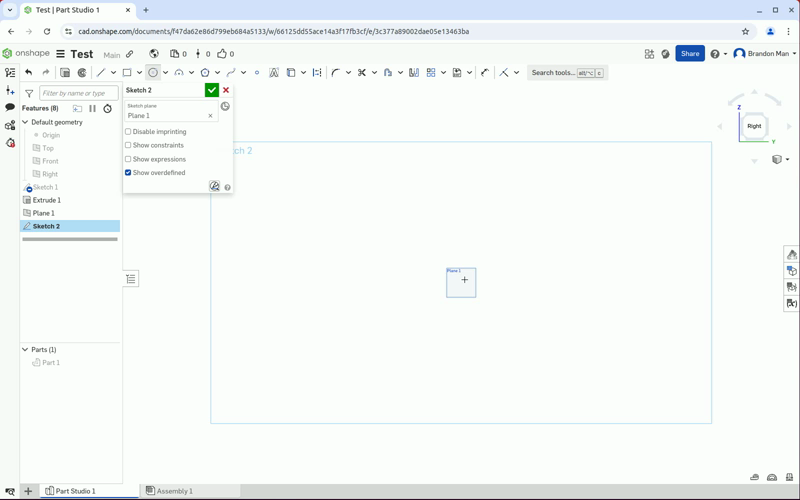
key_up(shift)
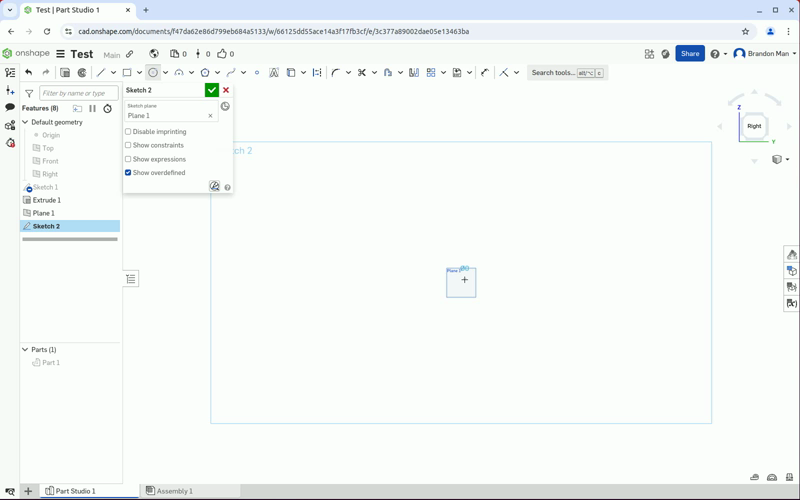
mouse_move(469, 279)
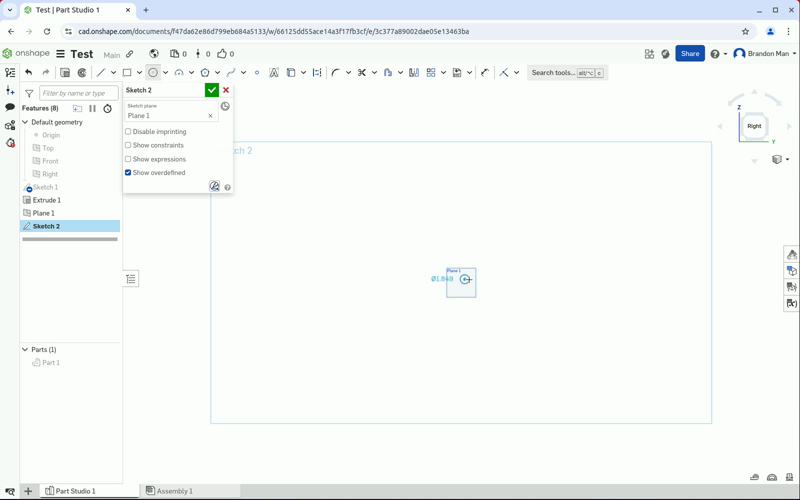
click(469, 279)
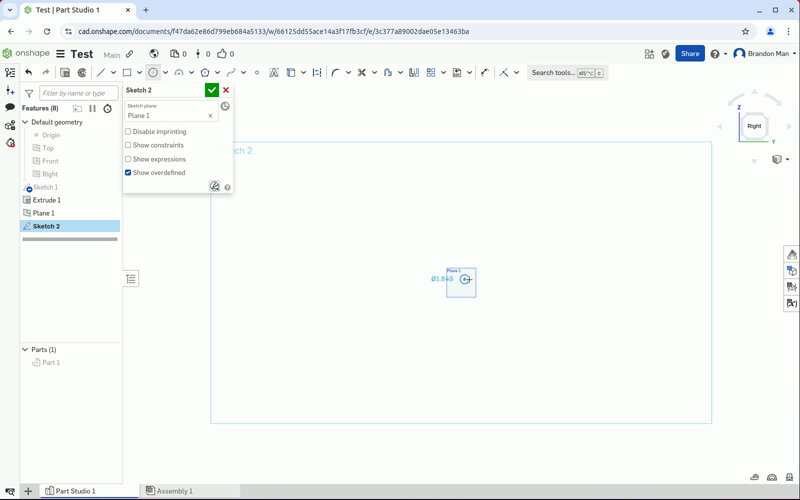
key(esc)
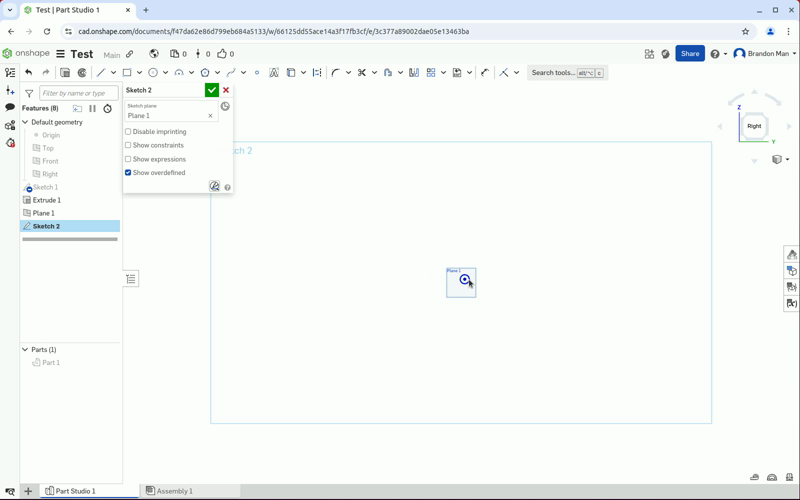
mouse_move(465, 276)
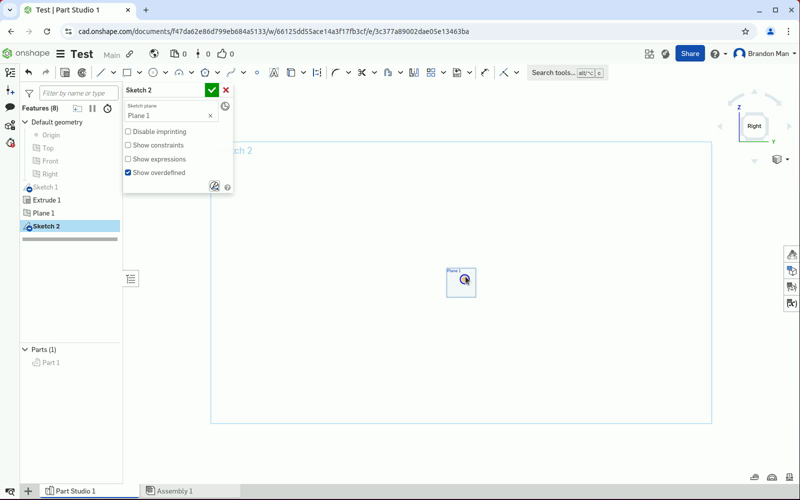
scroll(6)
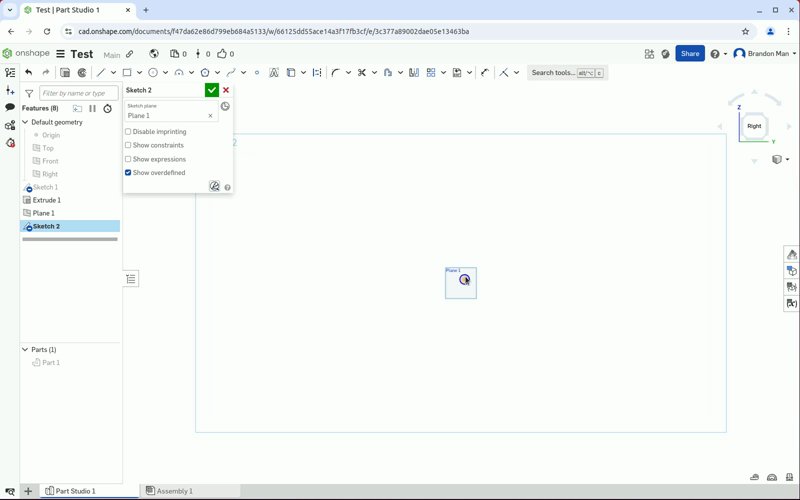
scroll(6)
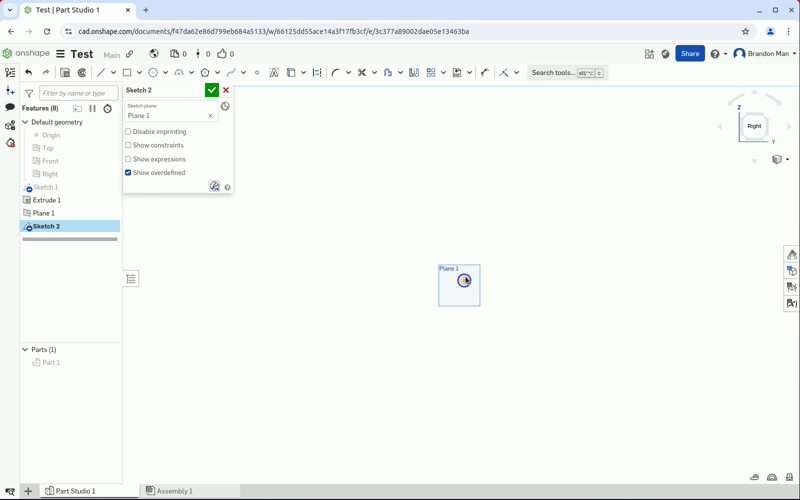
scroll(6)
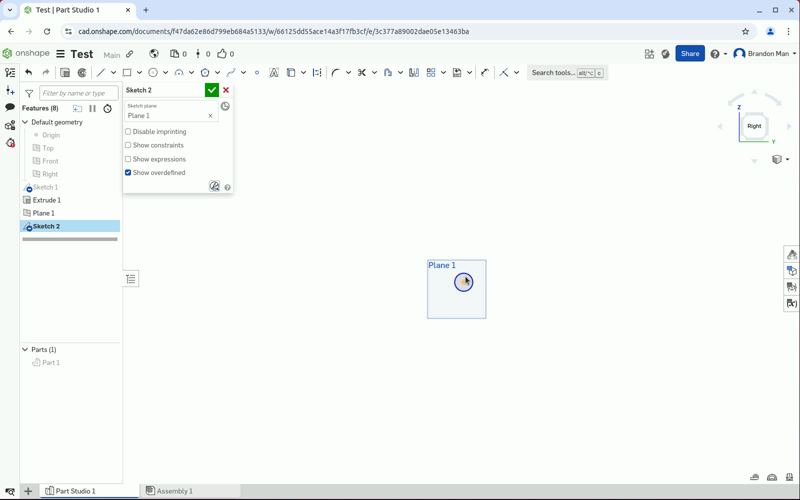
scroll(6)
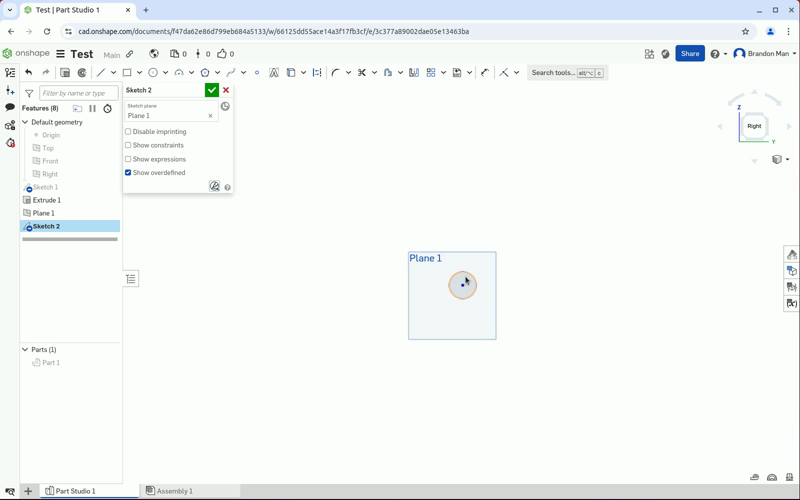
scroll(6)
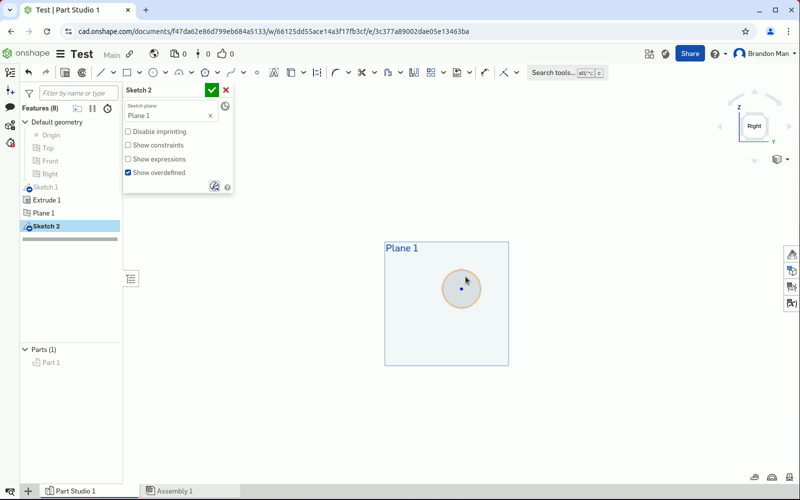
scroll(6)
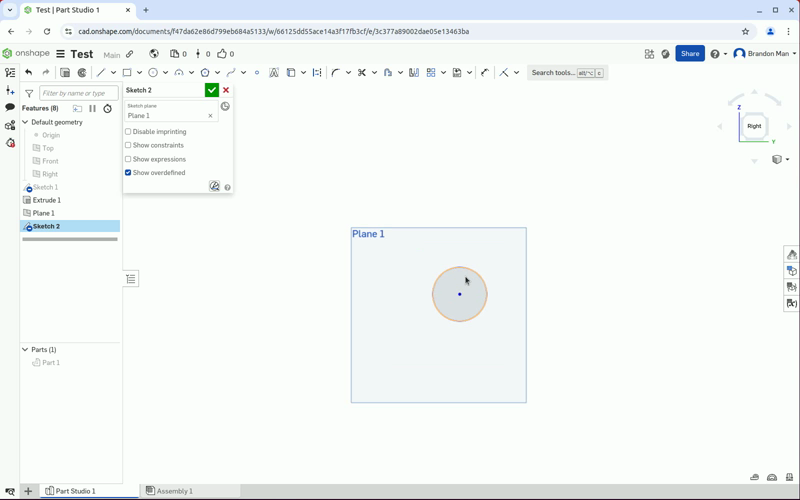
scroll(6)
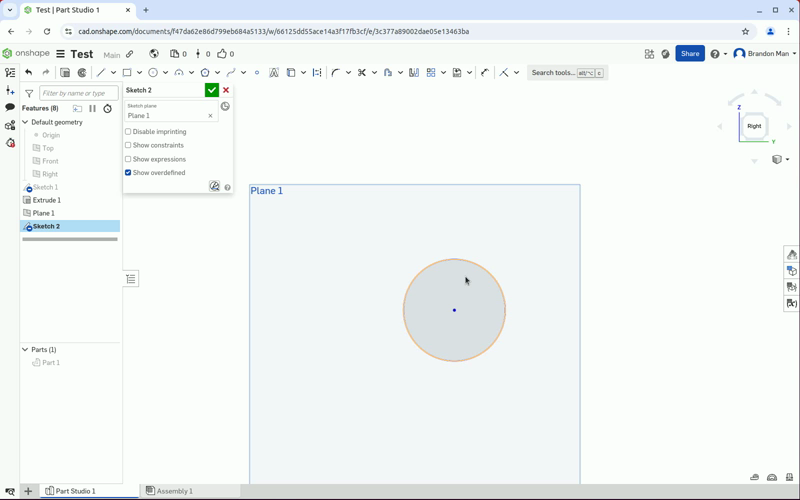
click(465, 276)
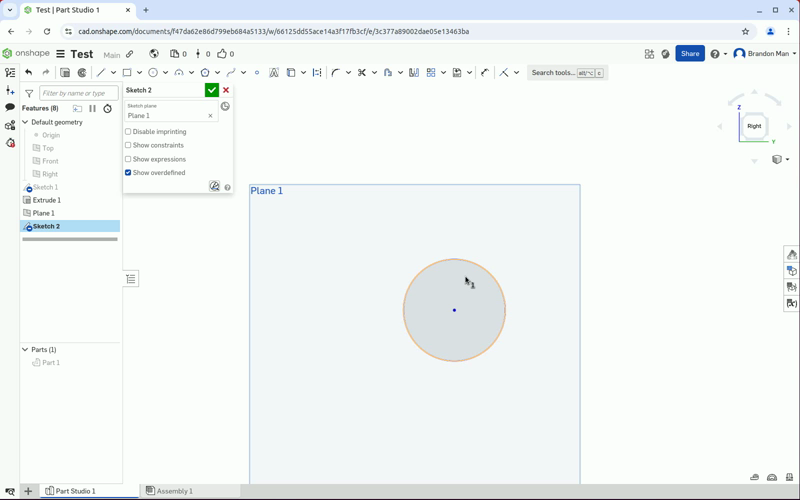
scroll(-6)
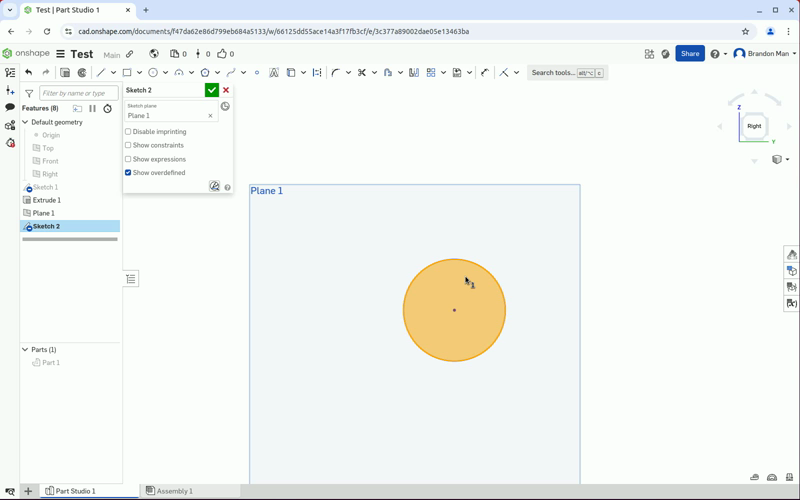
scroll(-6)
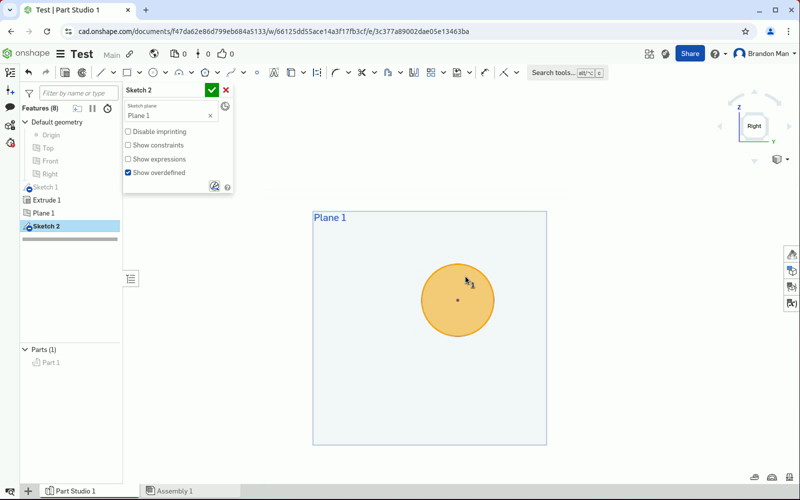
scroll(-6)
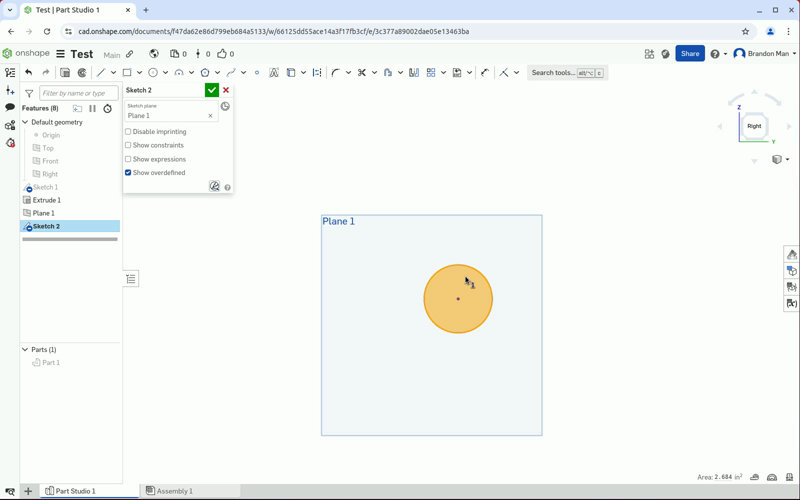
scroll(-6)
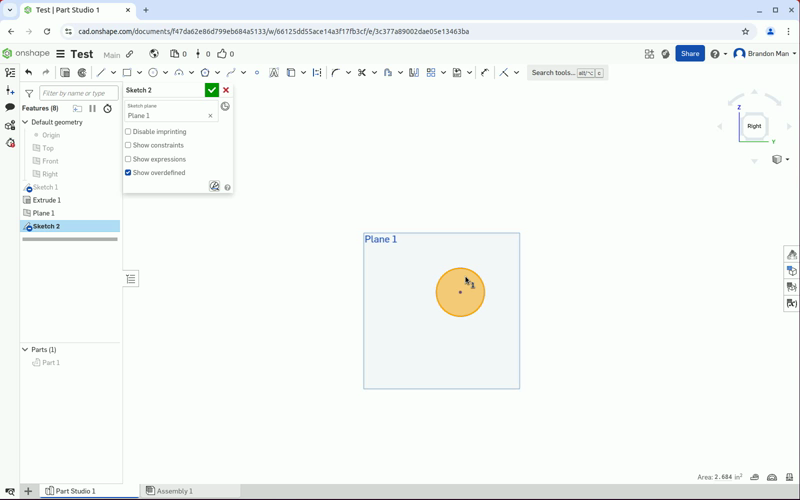
scroll(-6)
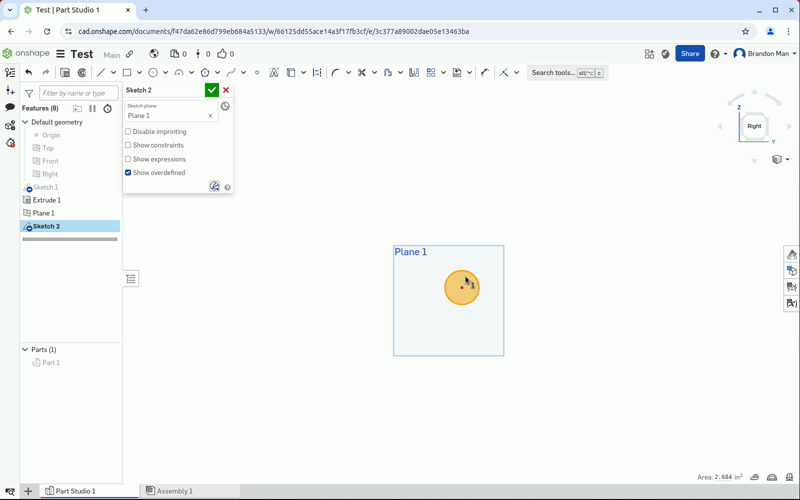
scroll(-6)
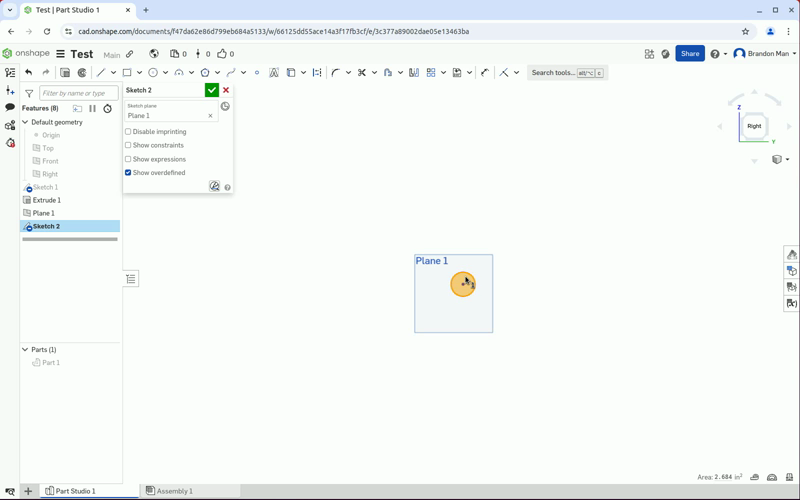
scroll(-6)
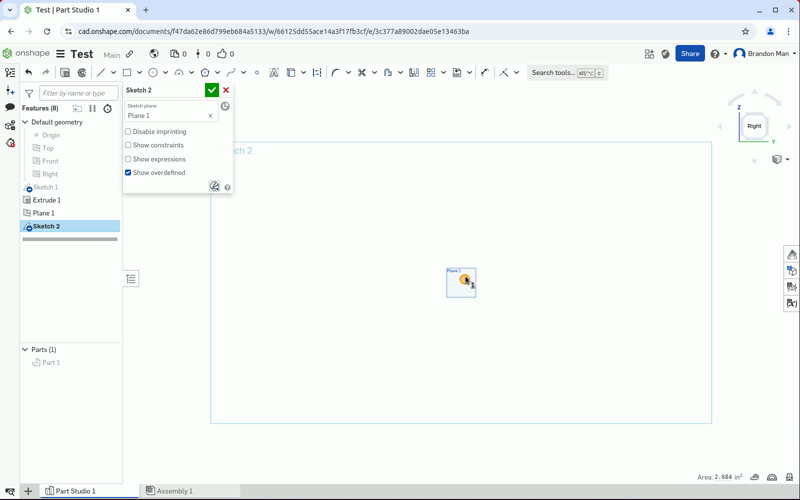
mouse_move(73, 352)
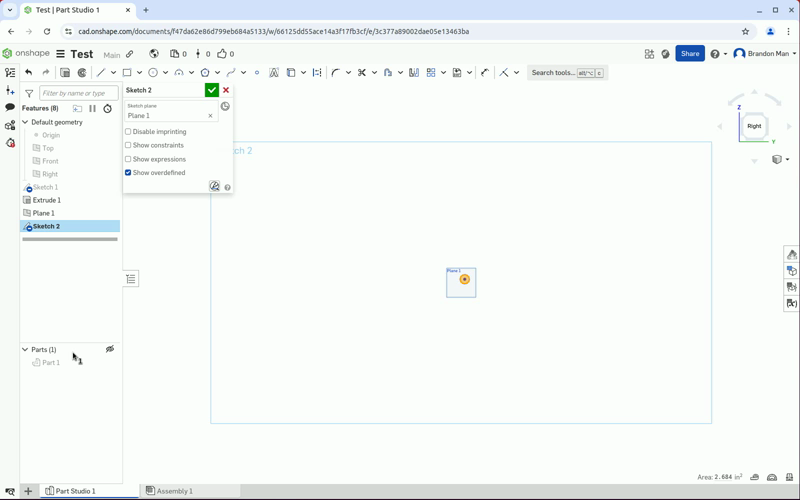
key(shift+y)
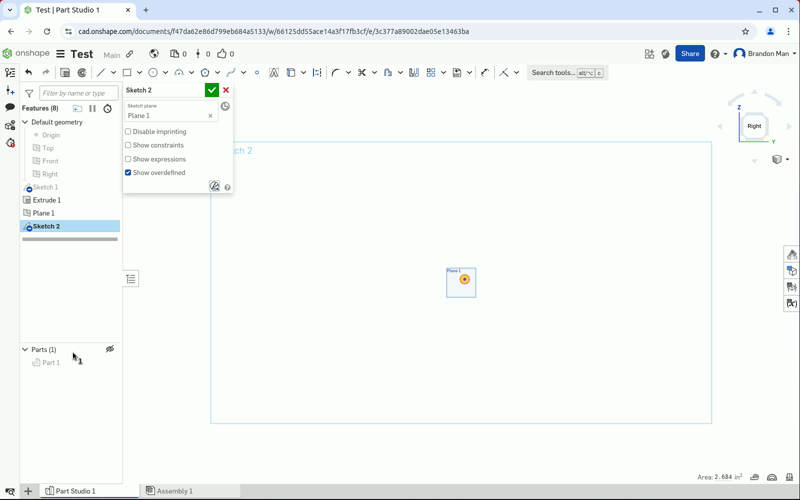
key(shift+e)
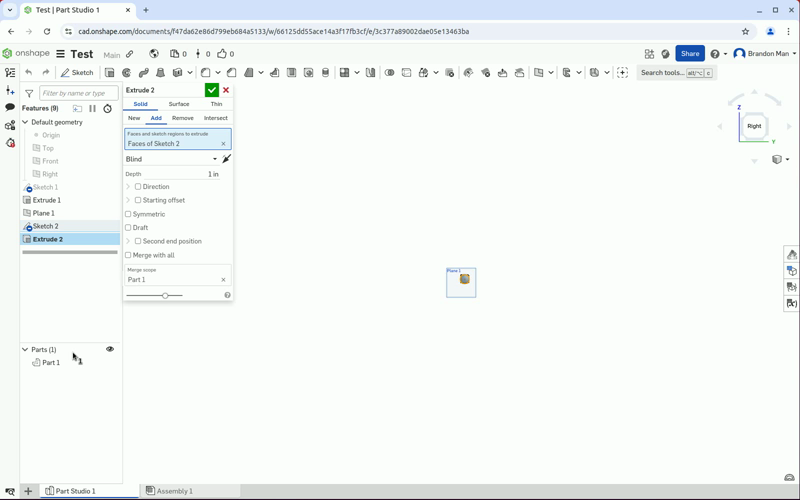
mouse_move(143, 106)
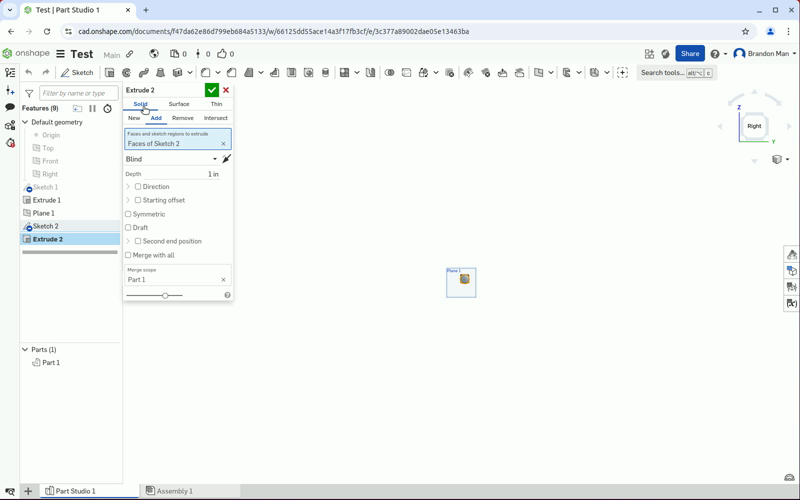
click(143, 106)
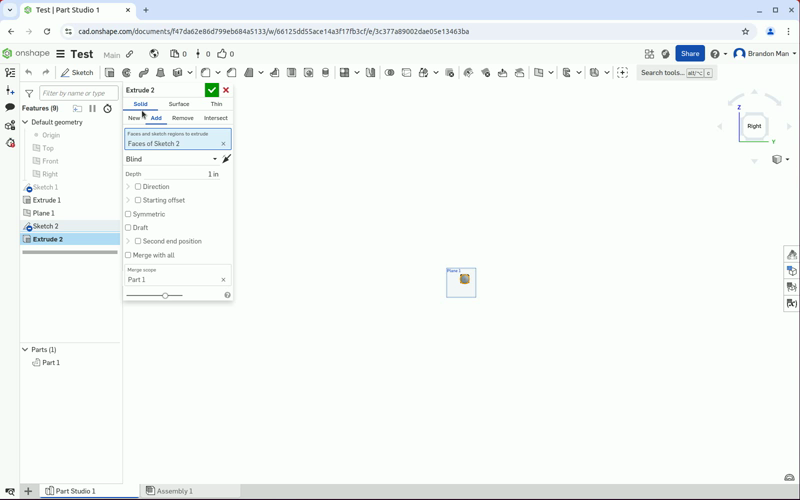
mouse_move(137, 120)
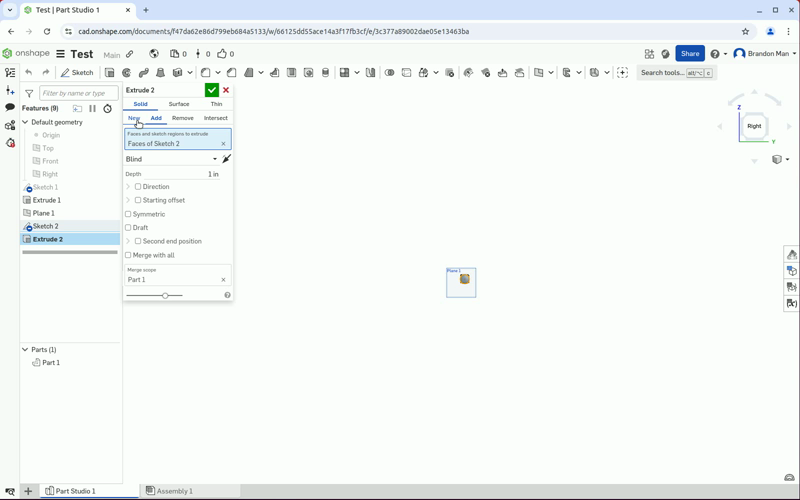
click(137, 120)
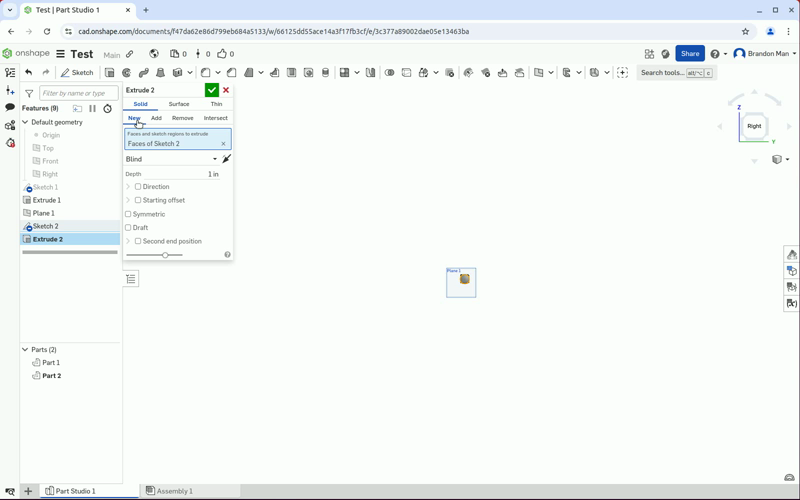
key(tab, 4)
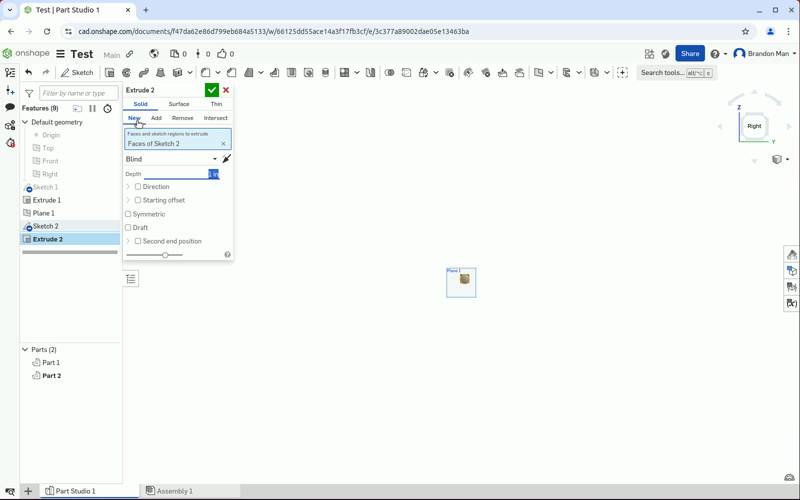
text(15.405)
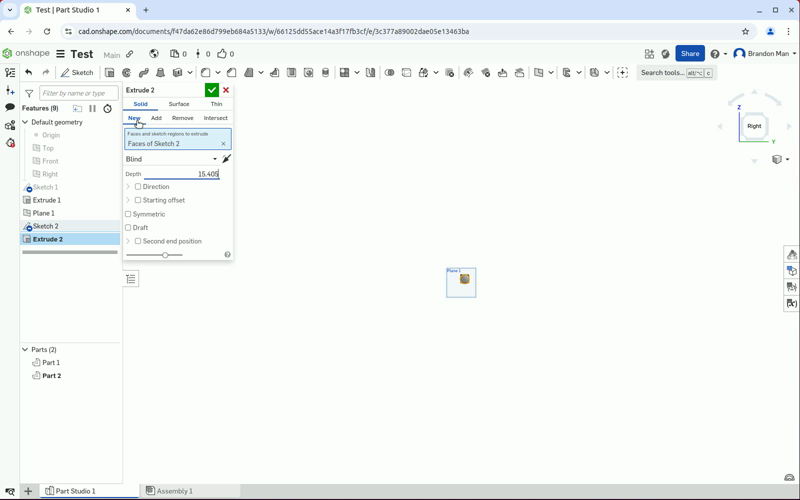
key(enter)
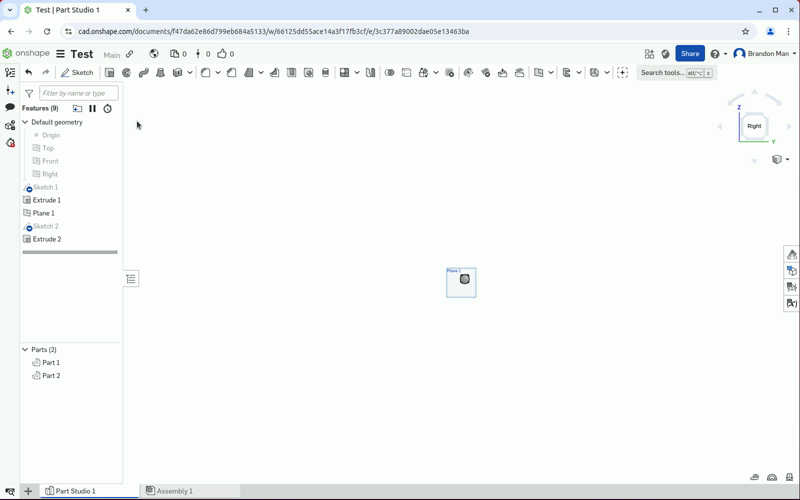
key(shift+h)
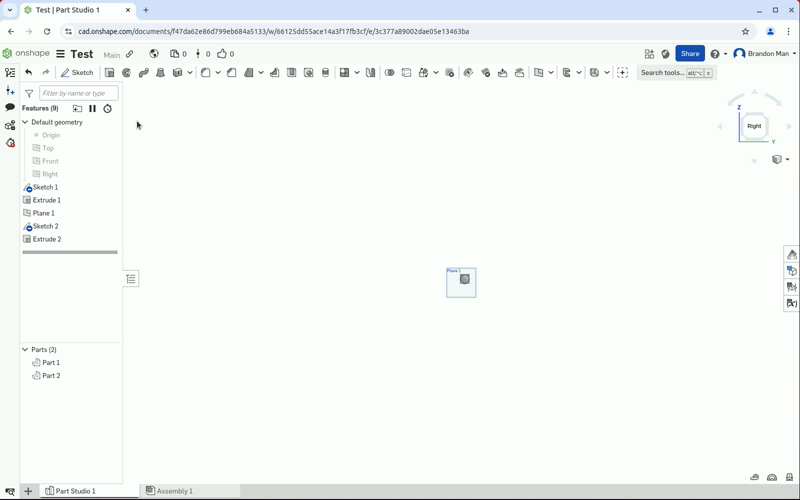
key(shift+h)
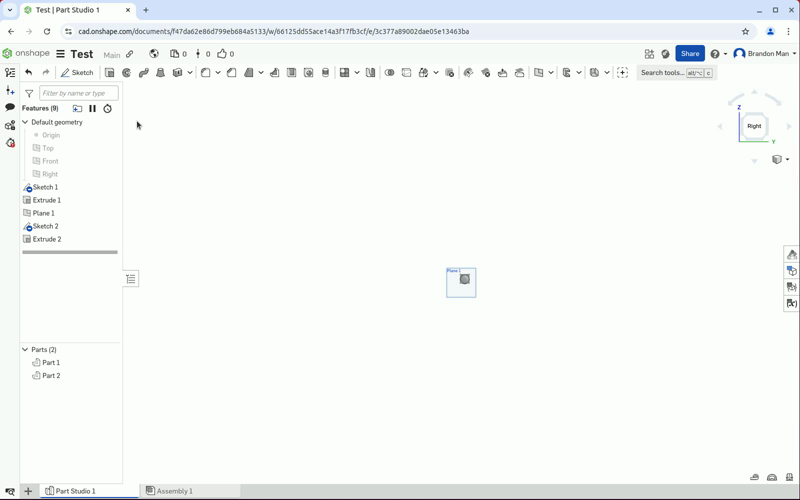
key(shift+7)
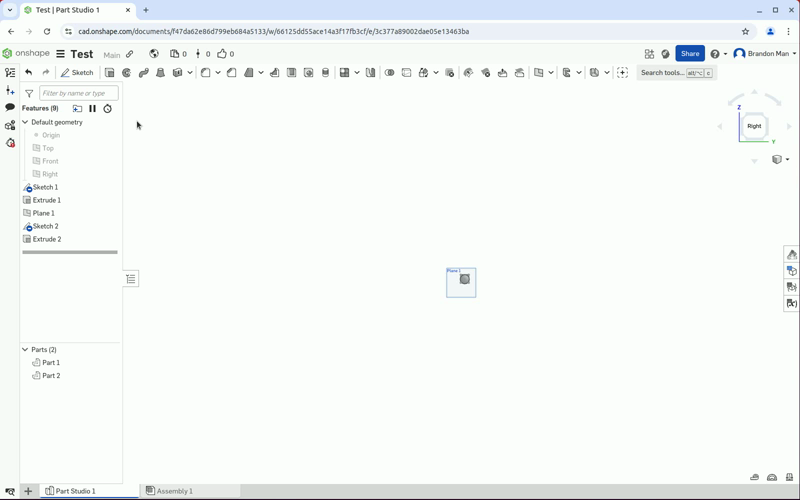
key(right, 2)
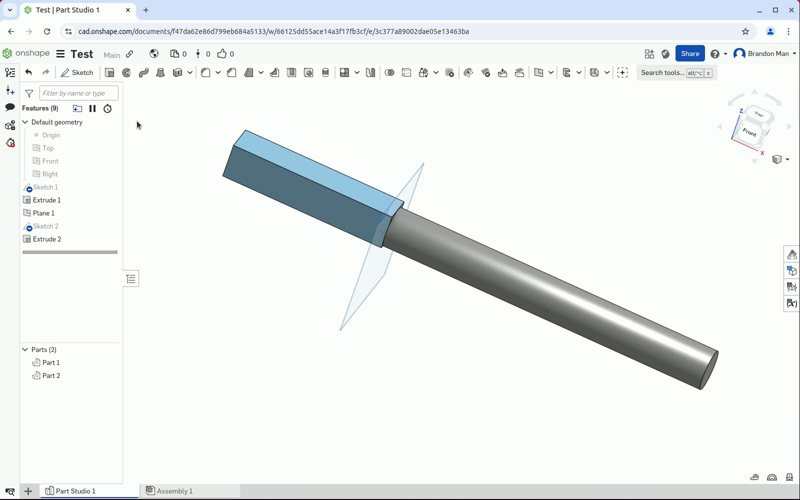
key(down, 2)
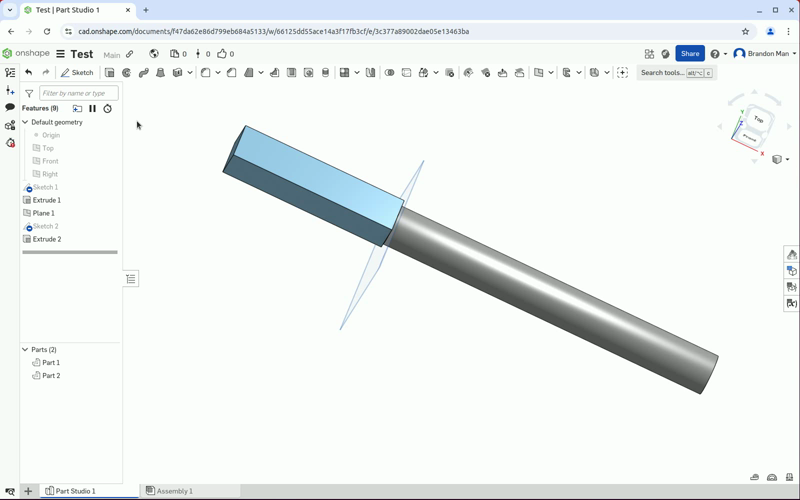
key(up, 2)
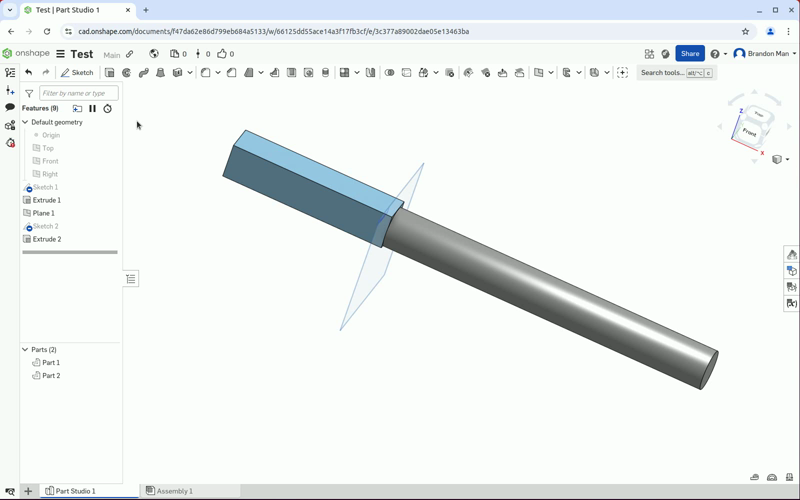
key(left, 2)
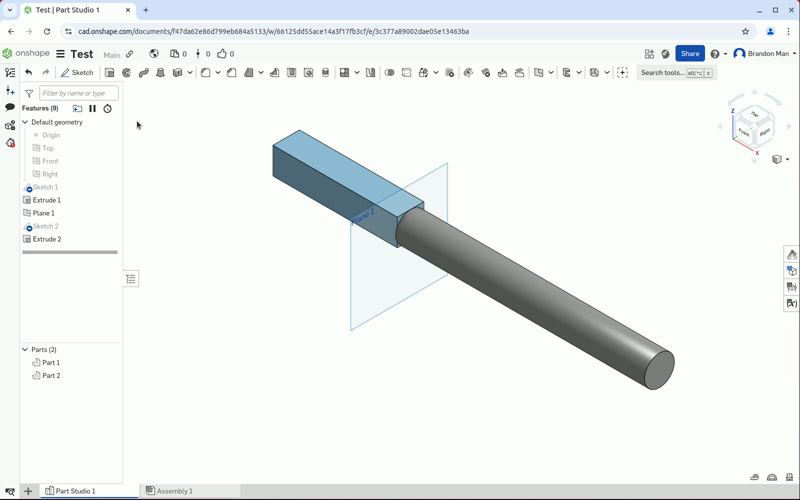
mouse_move(73, 189)
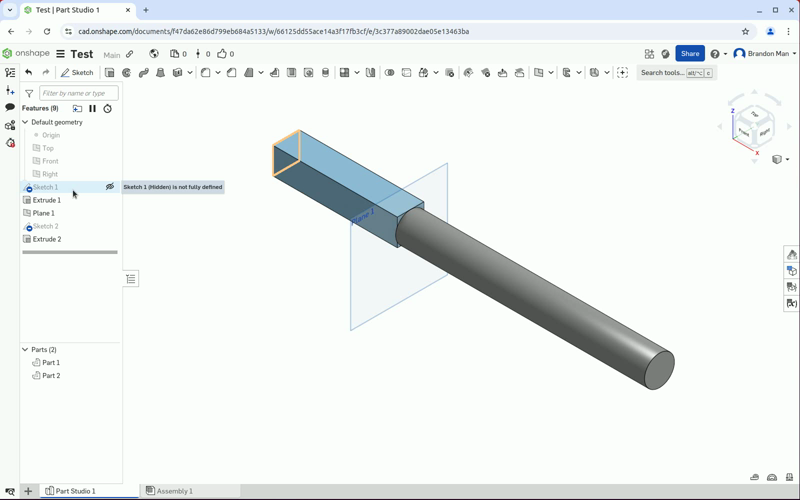
click(73, 189)